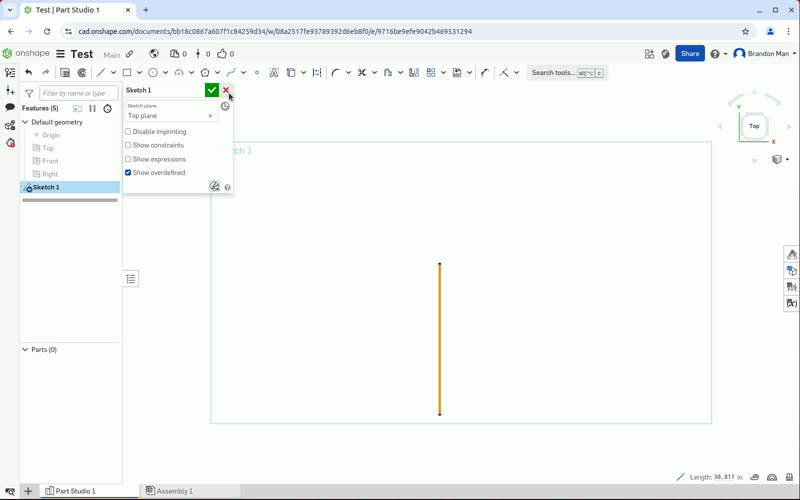
key(shift+h)
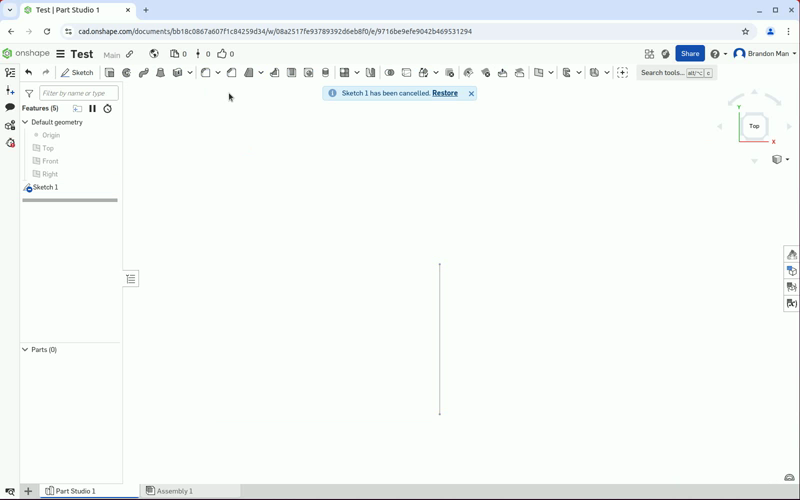
key(shift+s)
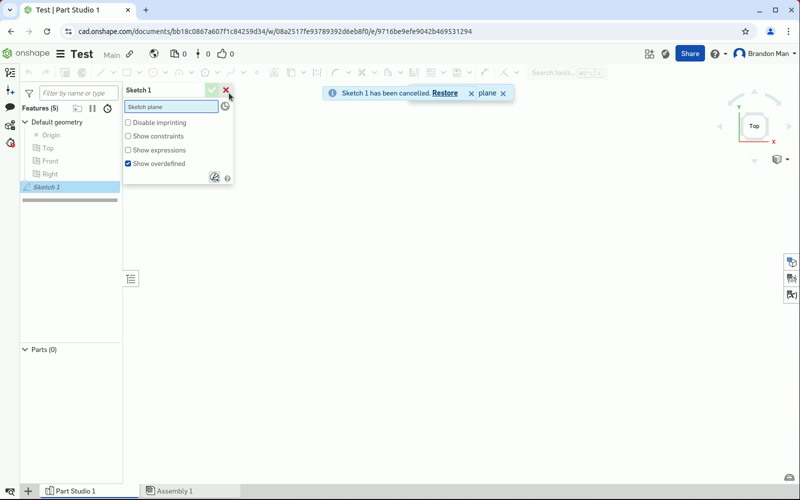
mouse_move(73, 150)
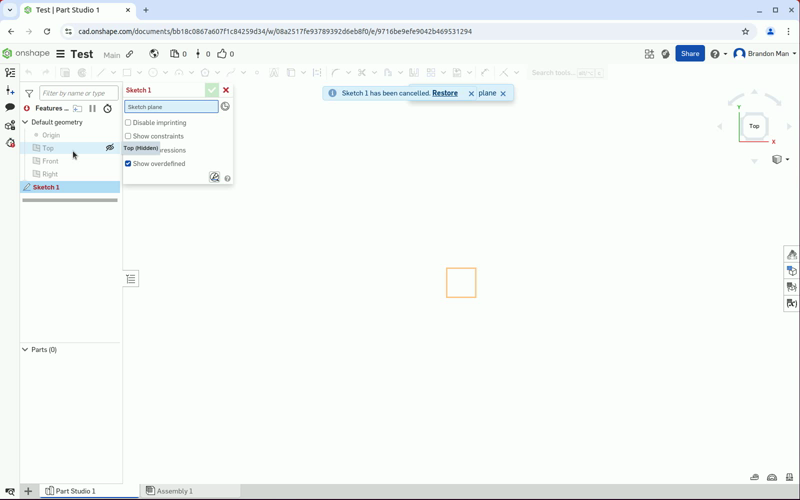
click(73, 150)
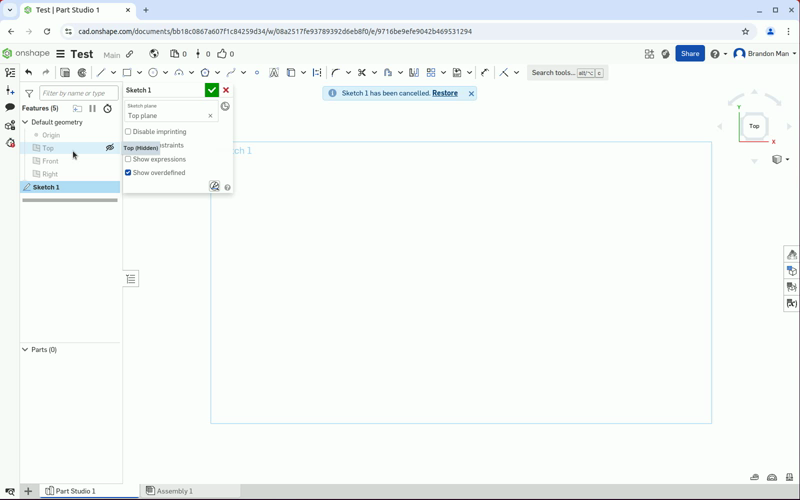
mouse_move(73, 352)
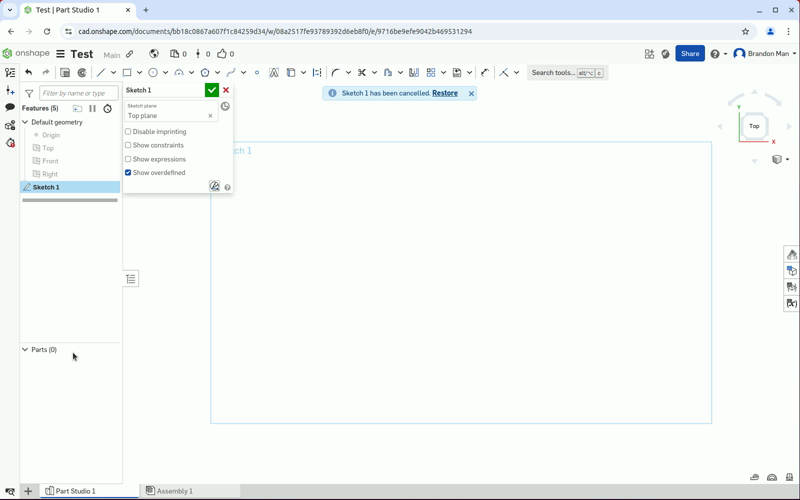
key(y)
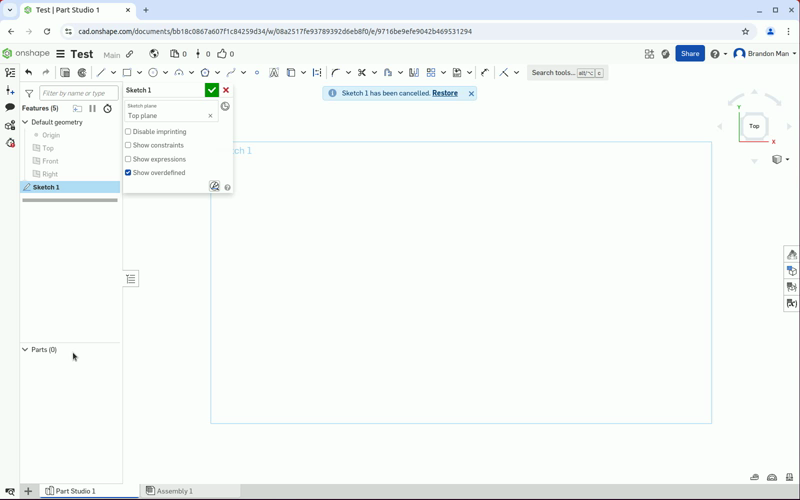
key(l)
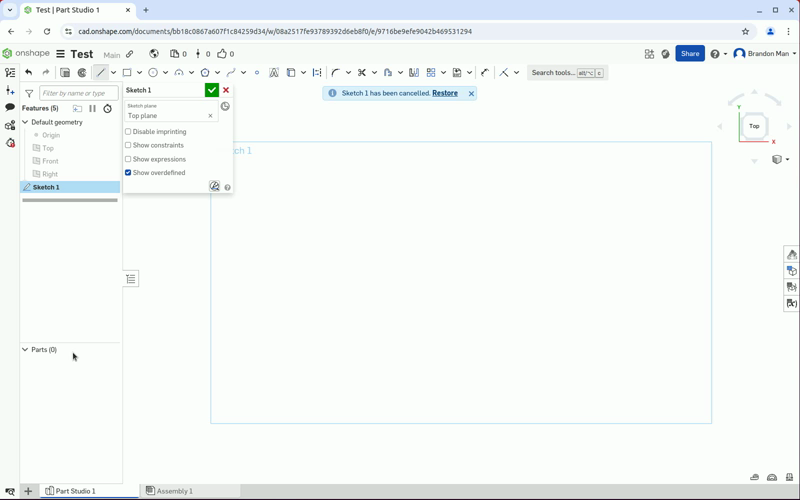
key_down(shift)
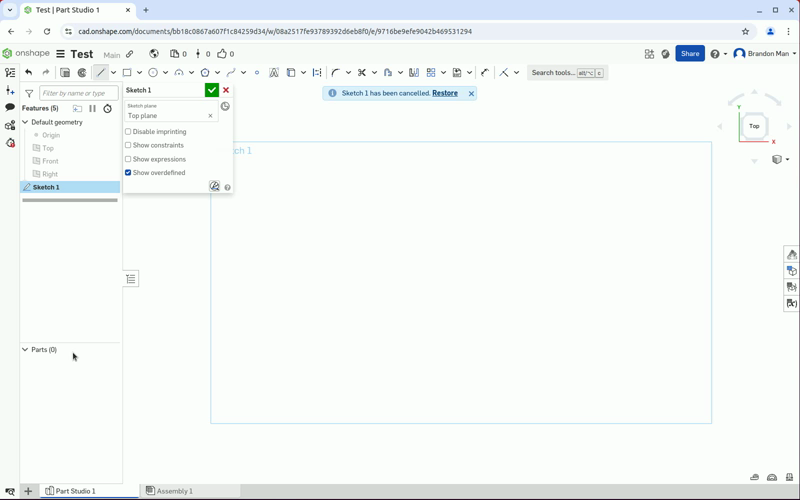
mouse_move(348, 291)
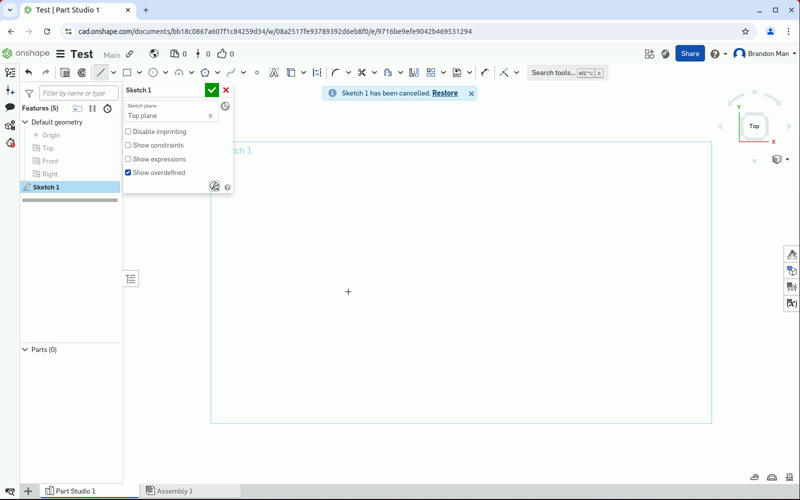
click(348, 291)
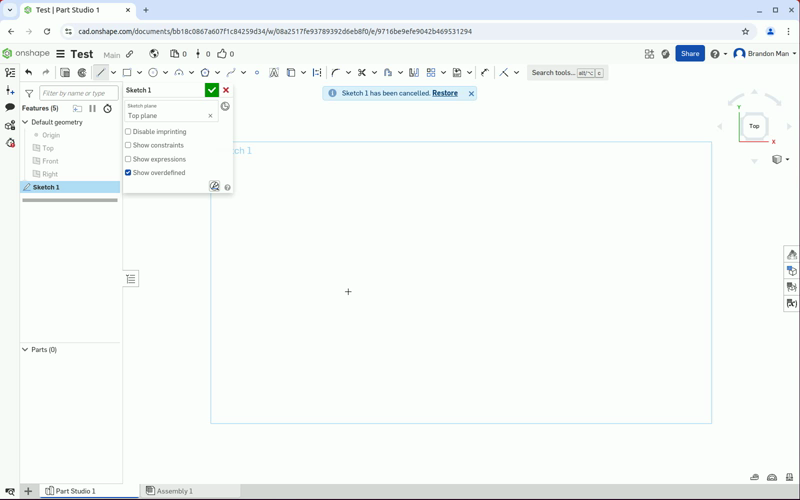
key_up(shift)
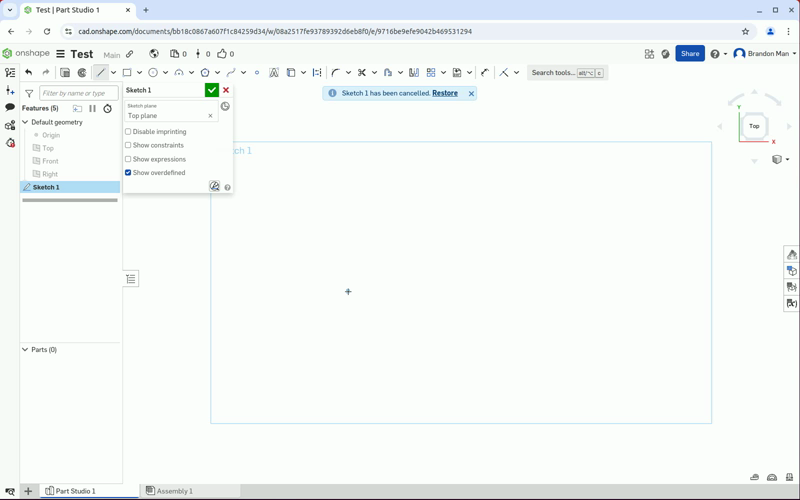
key_down(shift)
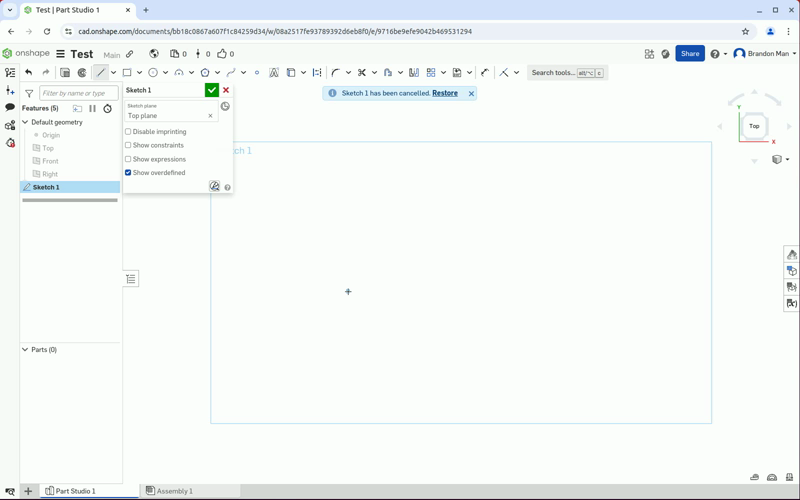
mouse_move(572, 291)
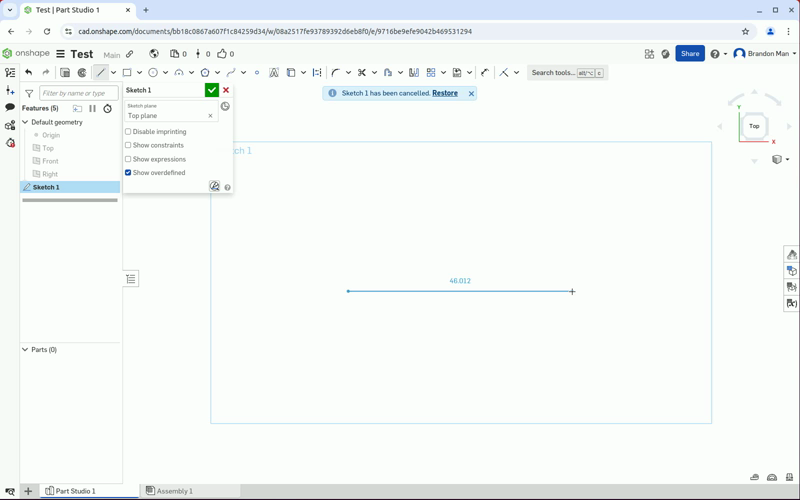
click(572, 291)
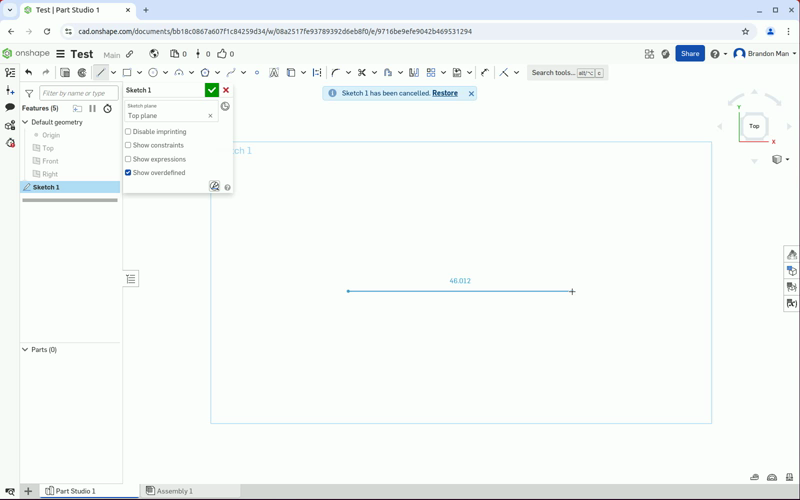
key_up(shift)
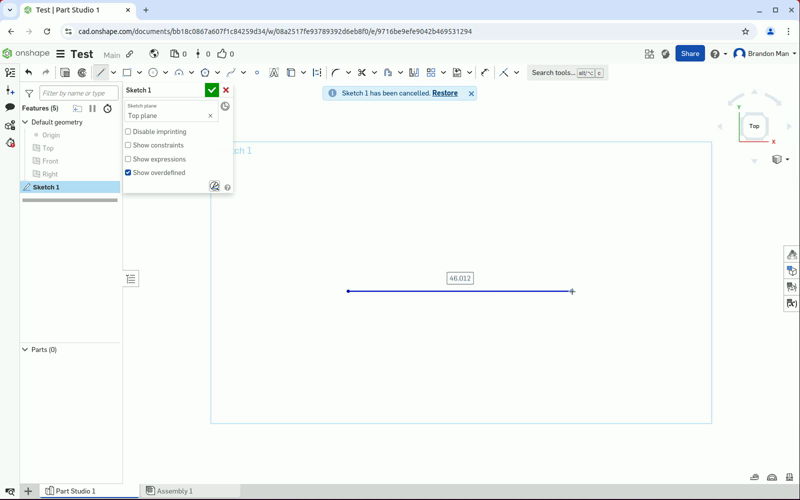
key_down(shift)
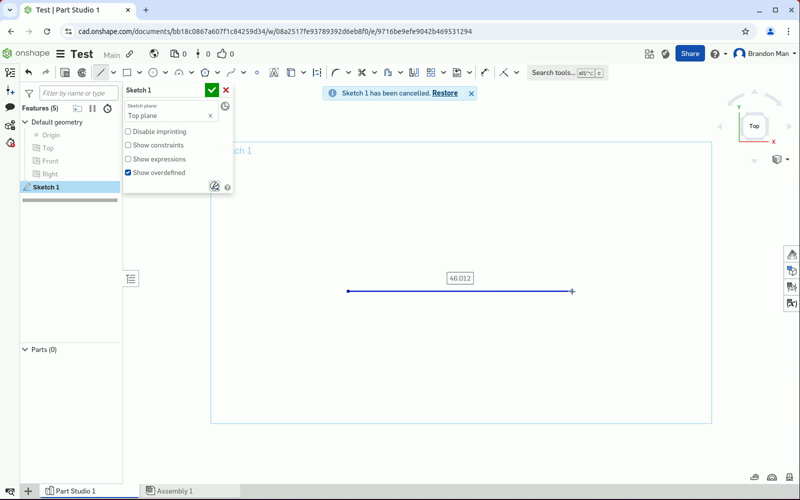
mouse_move(589, 291)
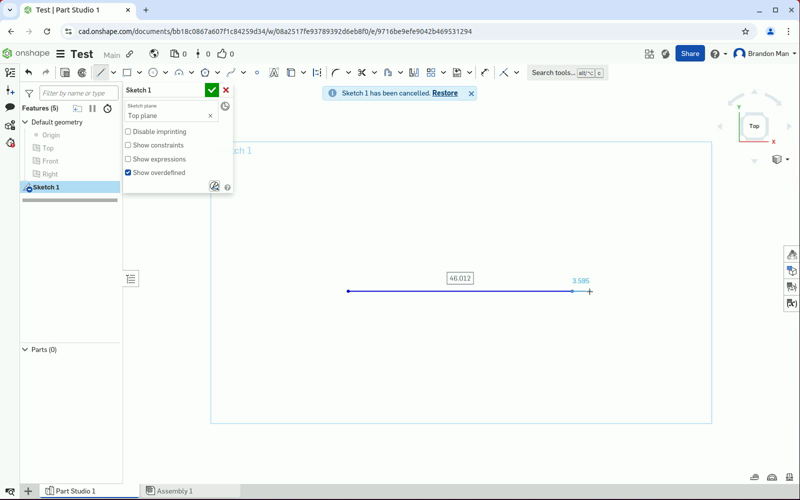
mouse_move(572, 276)
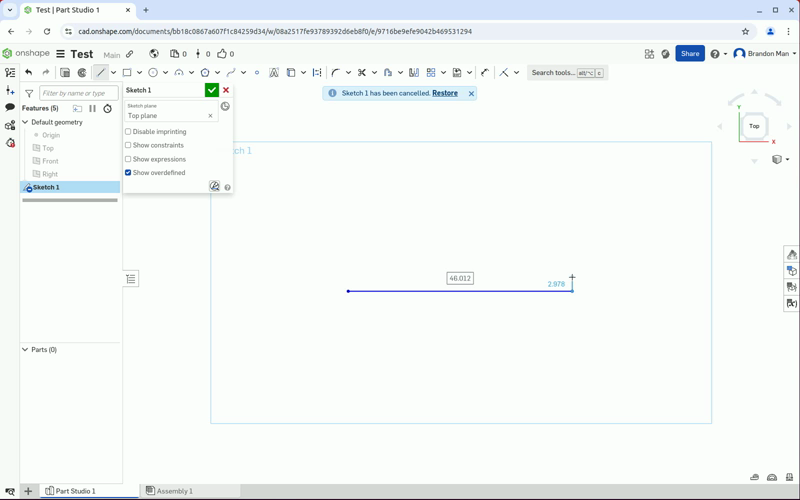
click(572, 276)
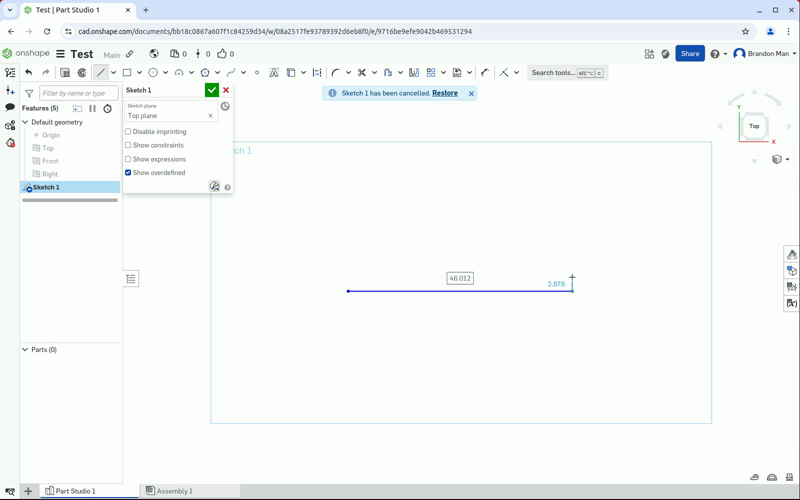
key_up(shift)
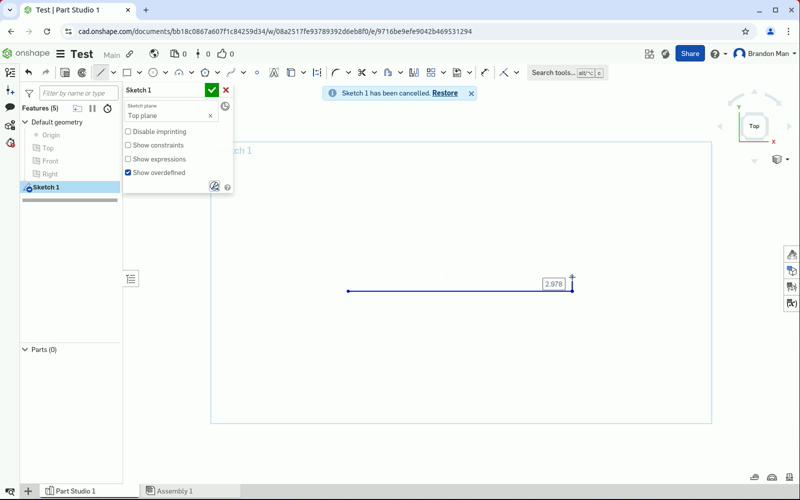
key_down(shift)
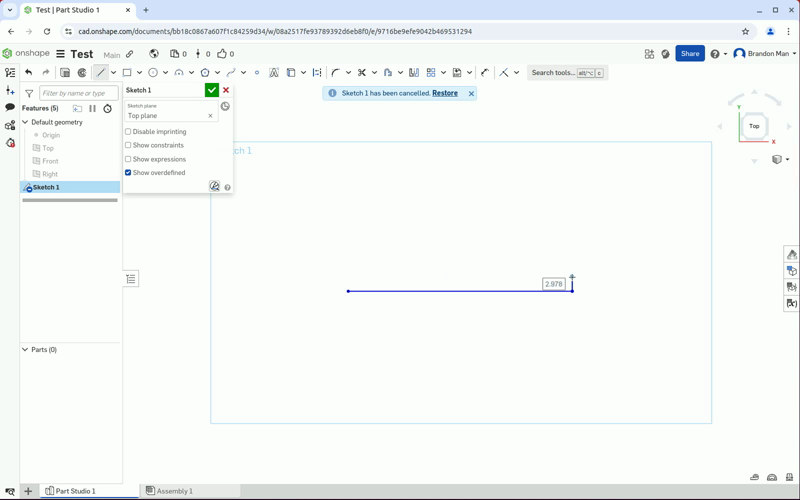
mouse_move(348, 276)
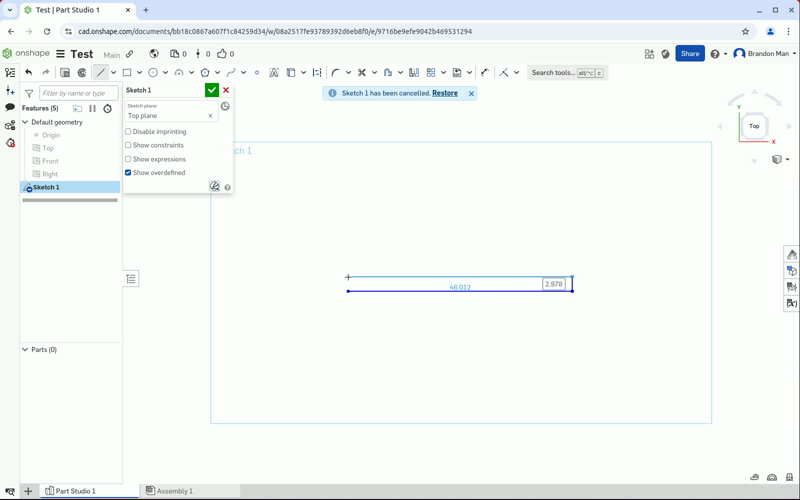
click(348, 276)
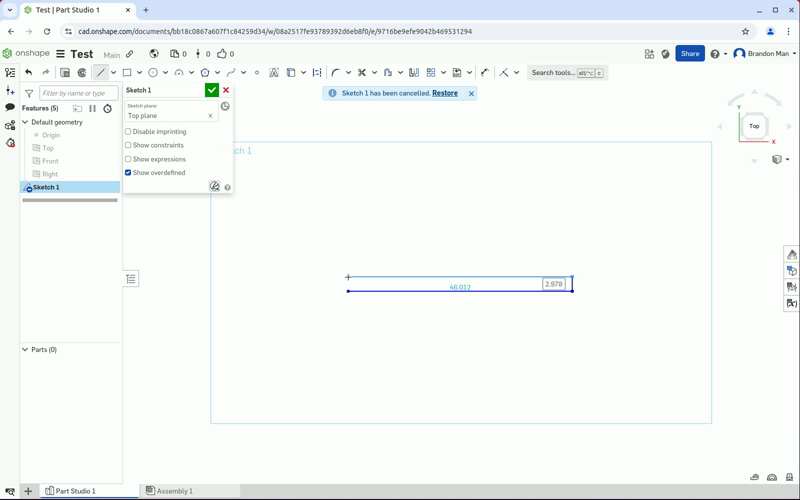
key_up(shift)
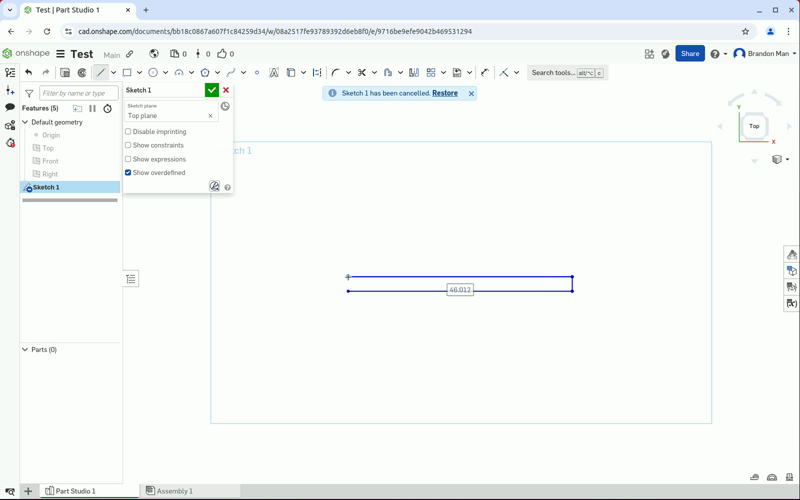
mouse_move(378, 276)
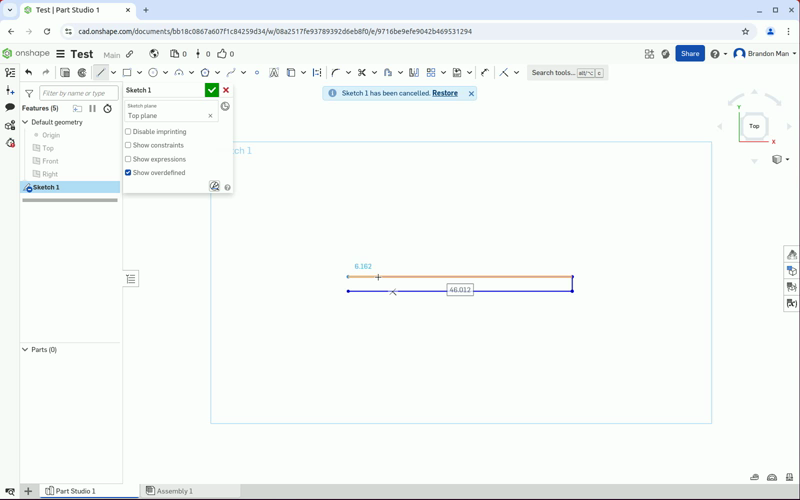
key_down(shift)
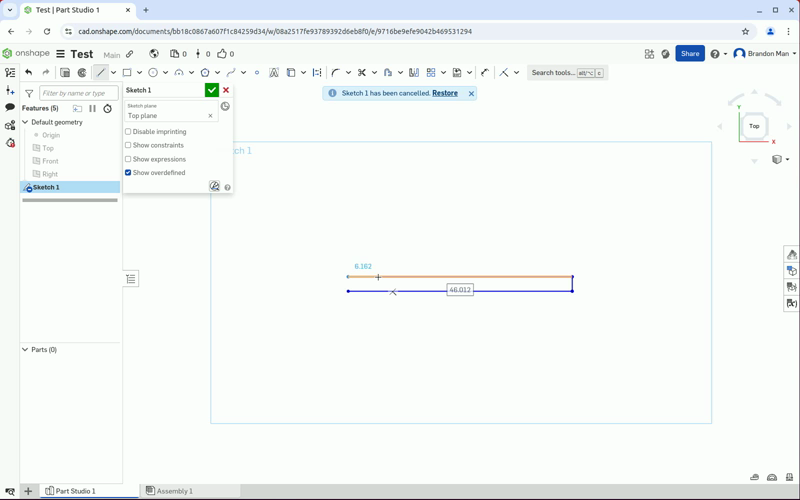
mouse_move(348, 291)
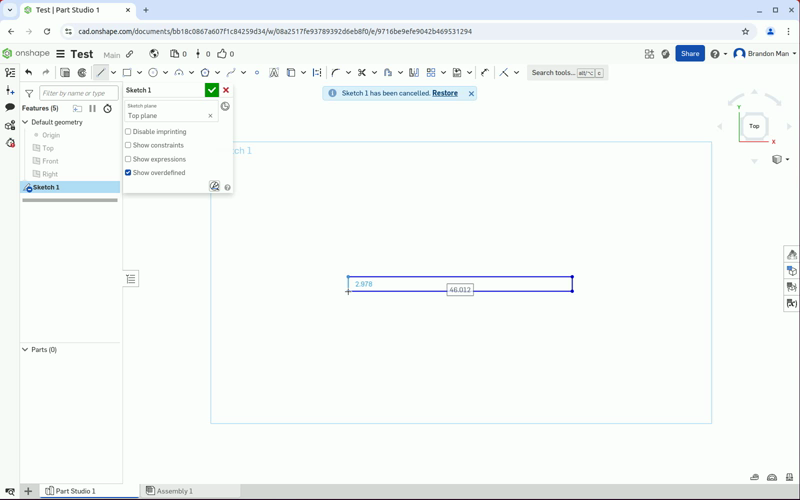
key_up(shift)
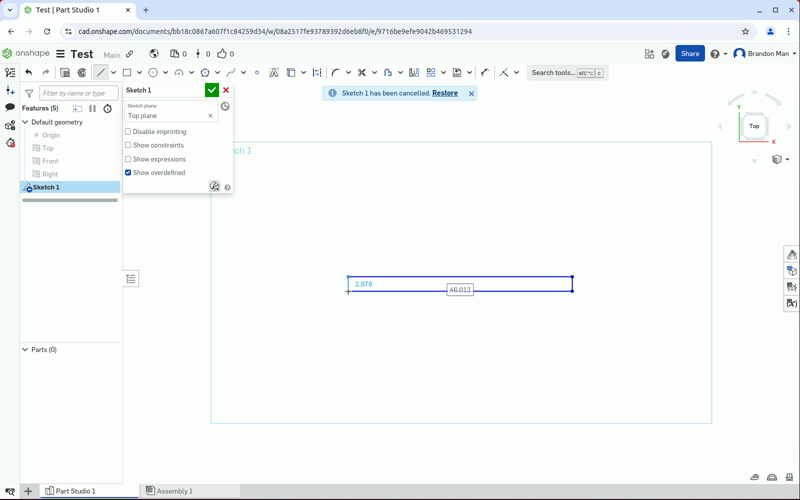
click(348, 291)
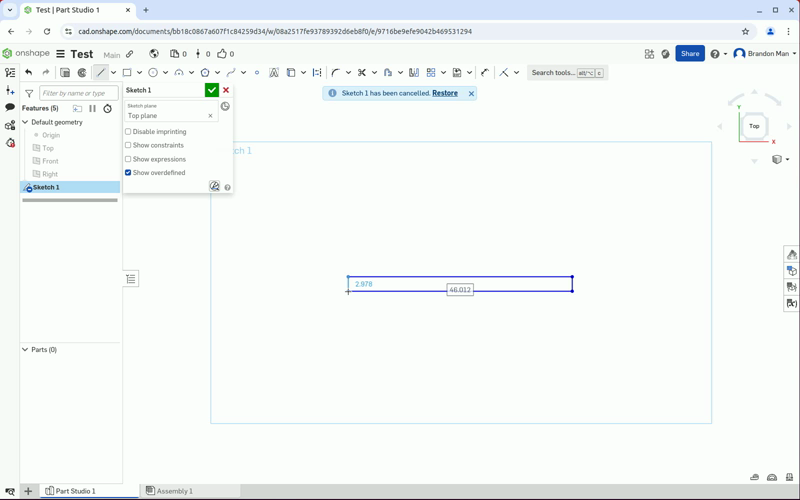
key(esc)
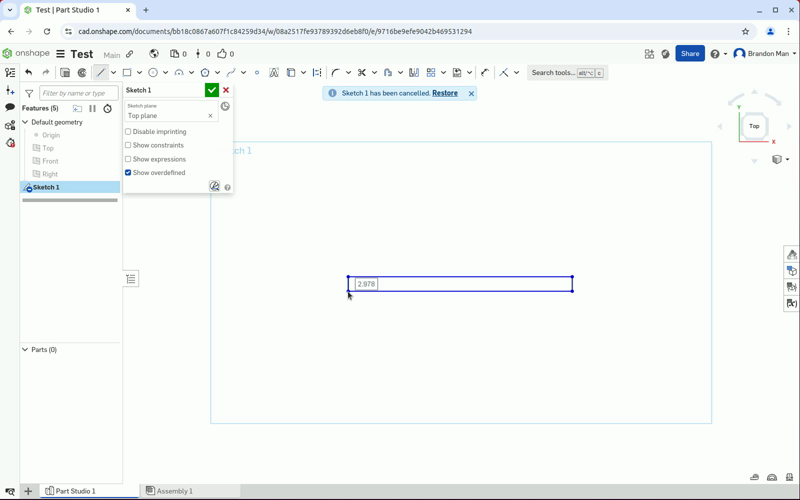
mouse_move(378, 288)
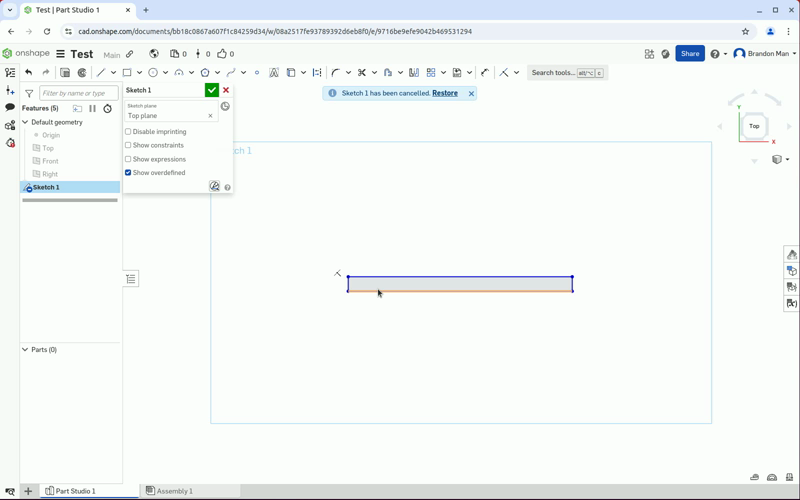
click(378, 288)
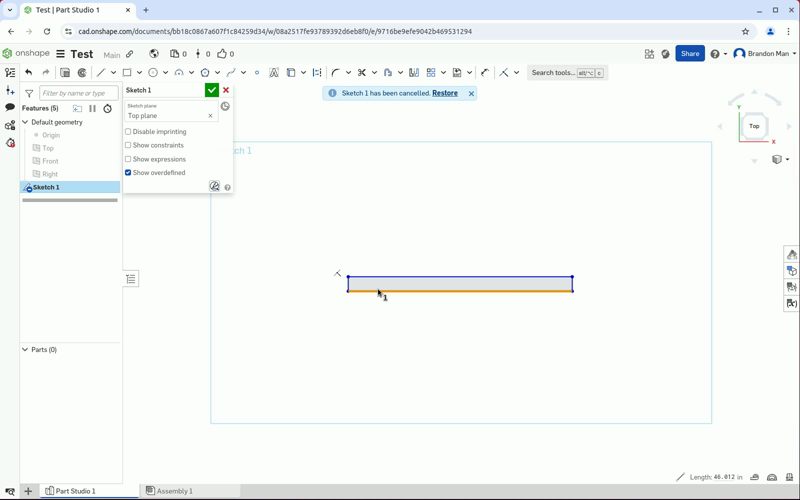
mouse_move(73, 352)
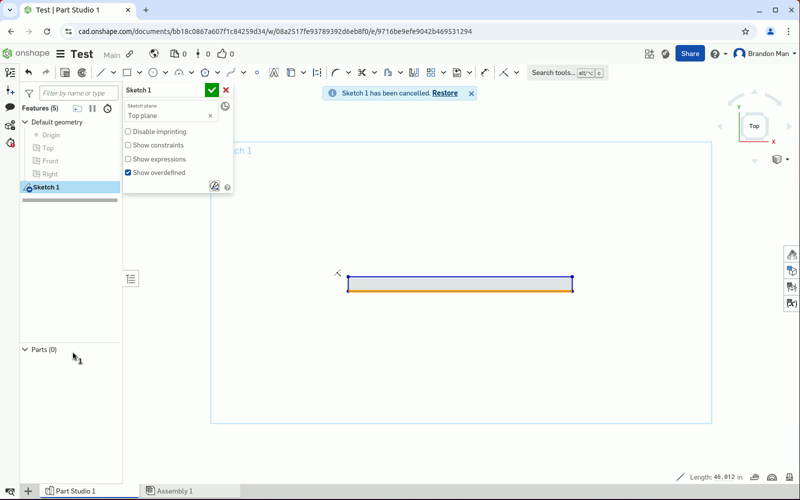
key(shift+y)
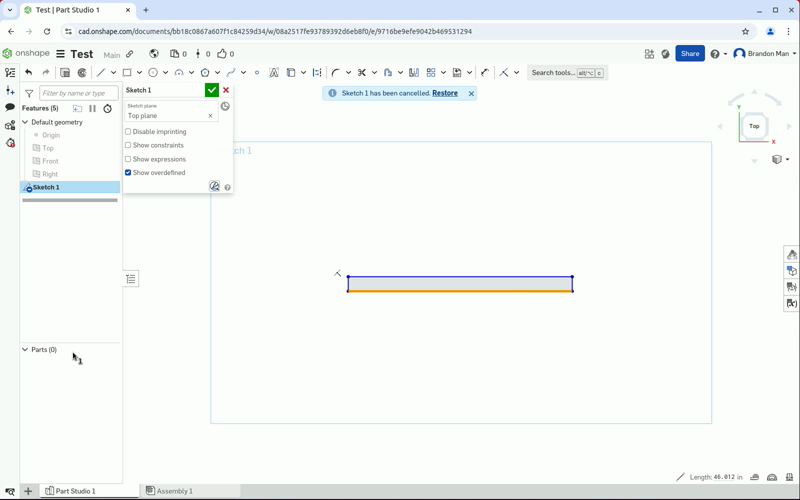
key(shift+e)
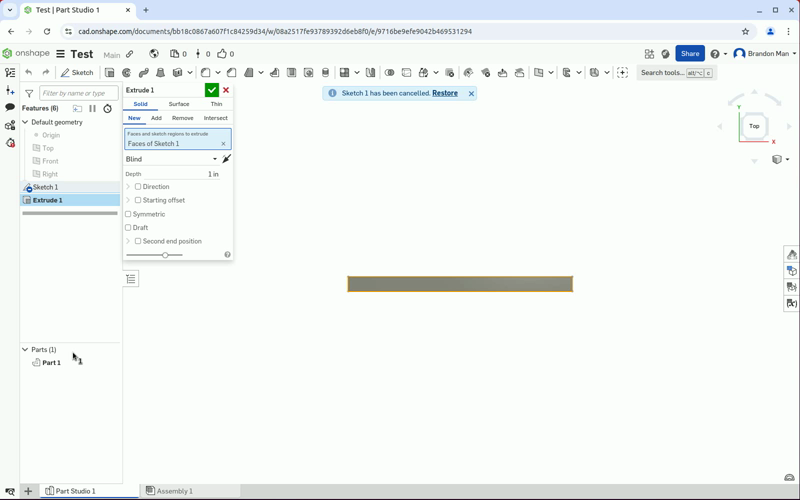
mouse_move(143, 106)
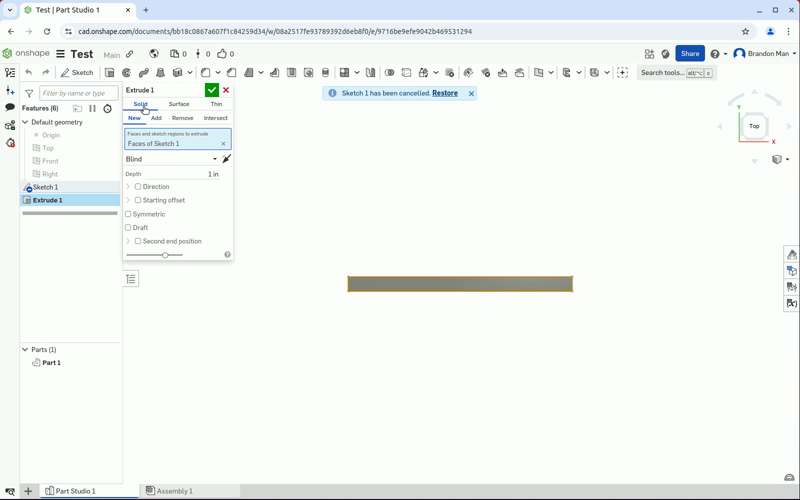
click(143, 106)
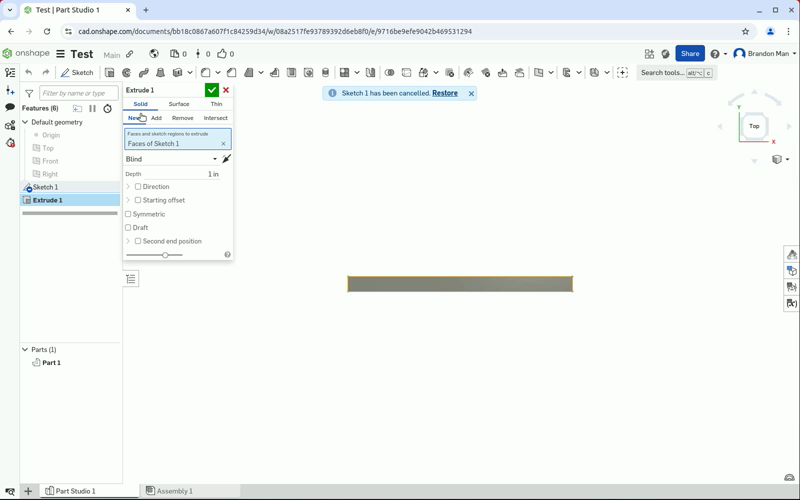
mouse_move(137, 120)
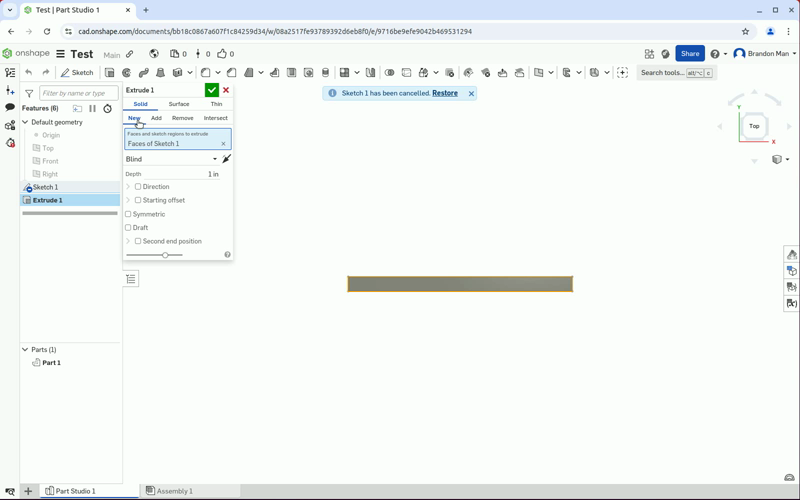
click(137, 120)
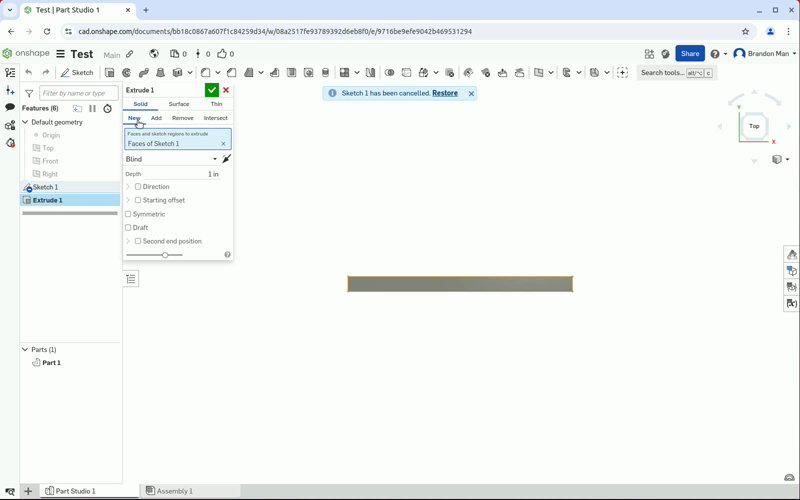
key(tab, 4)
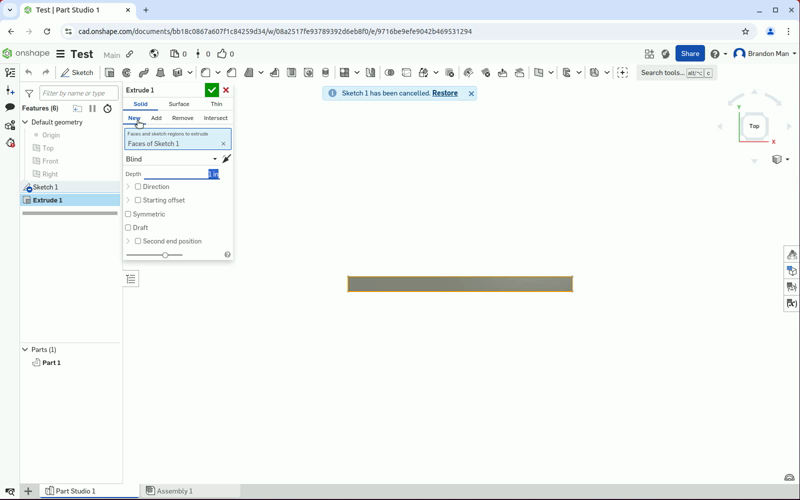
text(4.092)
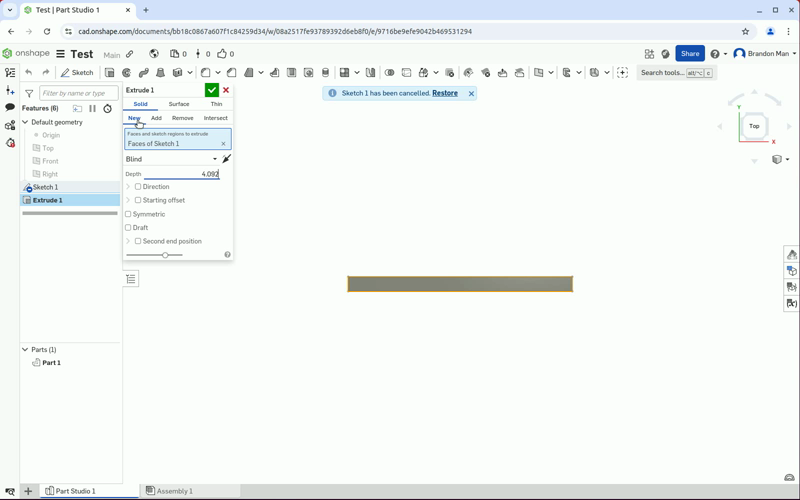
key(enter)
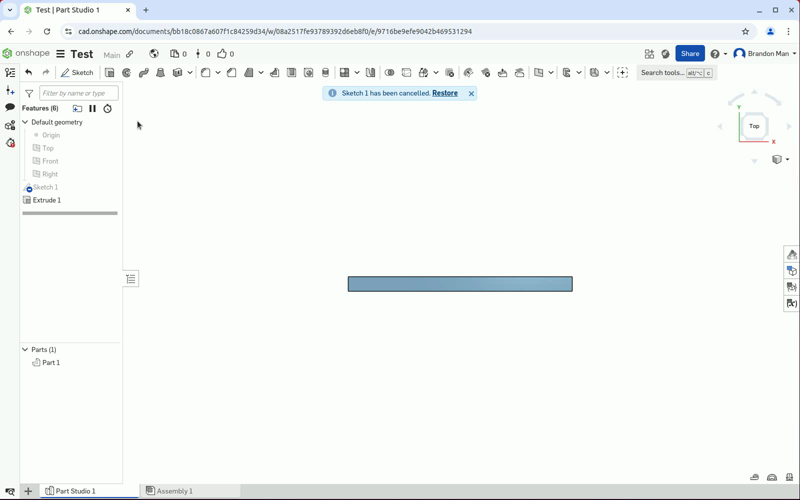
key(shift+h)
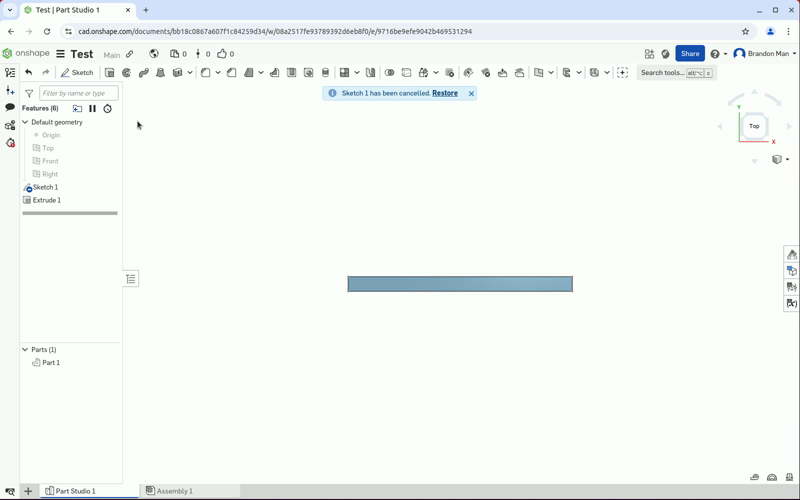
key(shift+h)
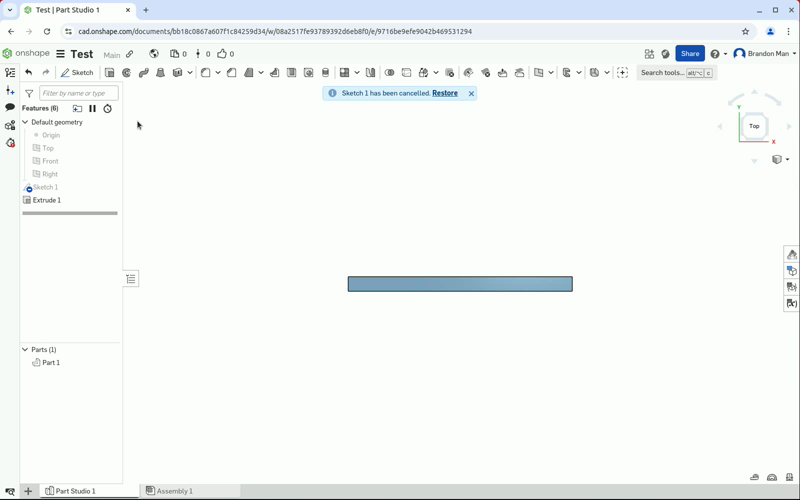
mouse_move(73, 189)
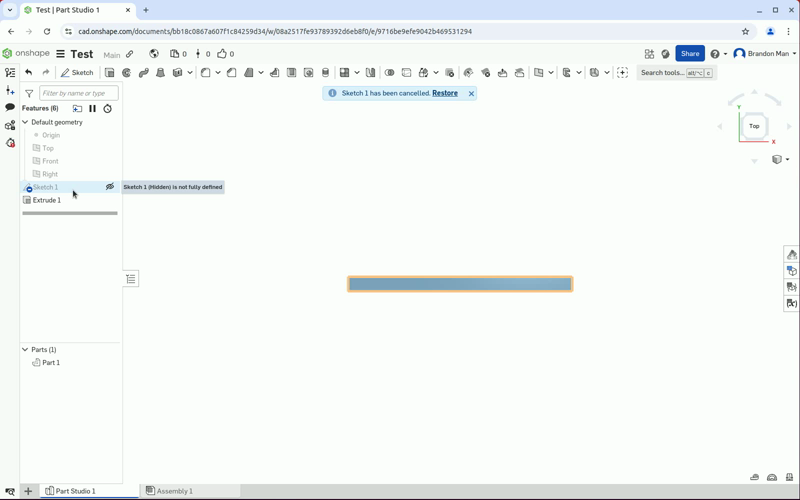
click(73, 189)
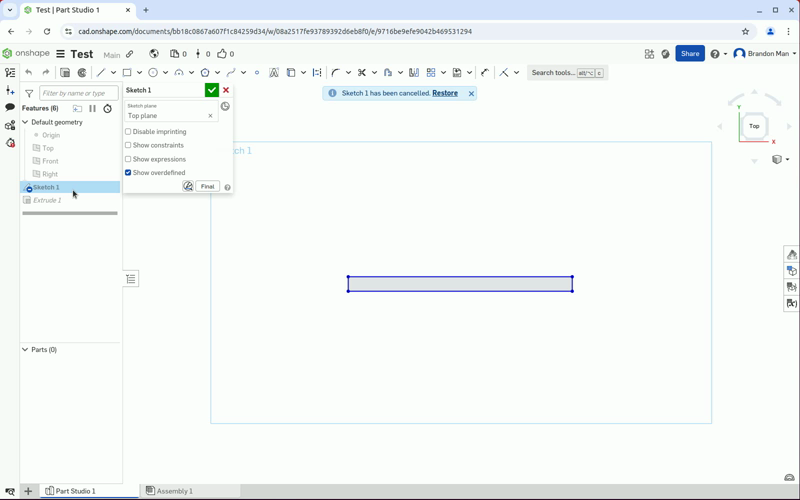
mouse_move(229, 92)
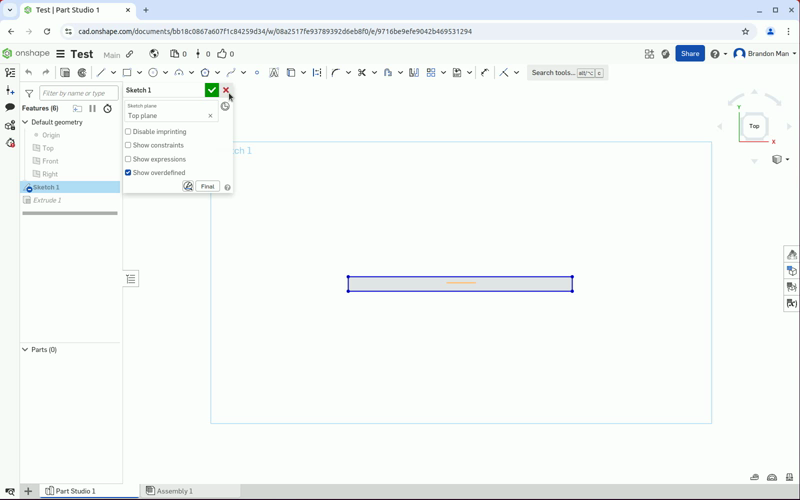
click(229, 92)
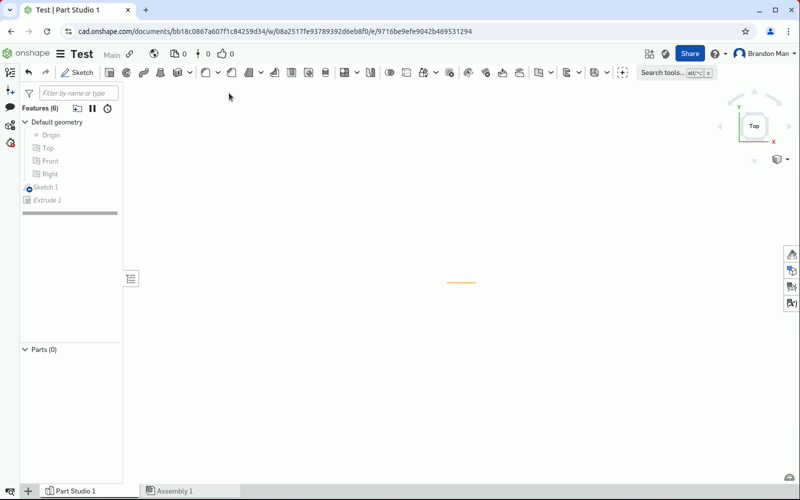
mouse_move(541, 75)
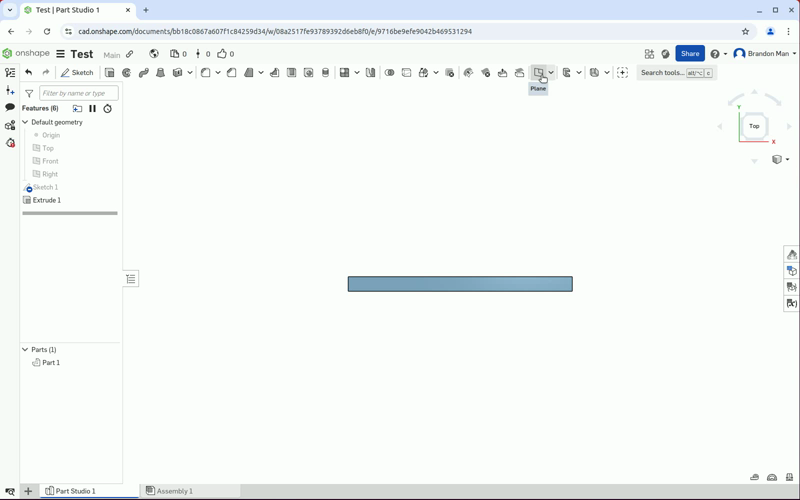
click(541, 75)
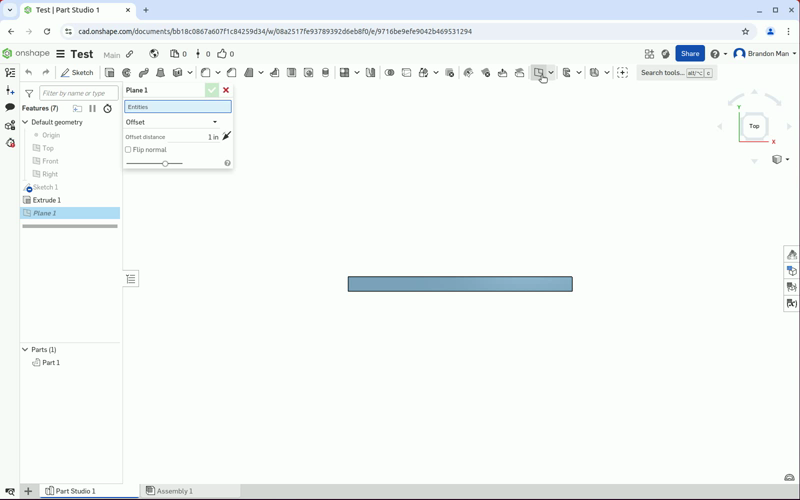
mouse_move(73, 150)
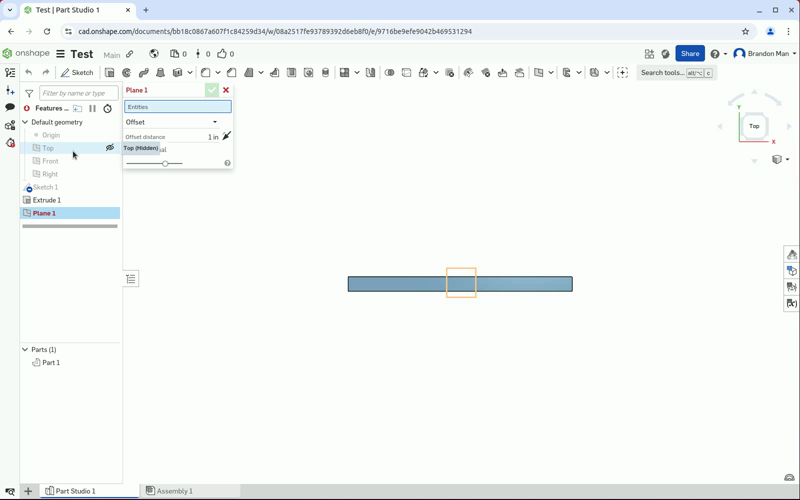
click(73, 150)
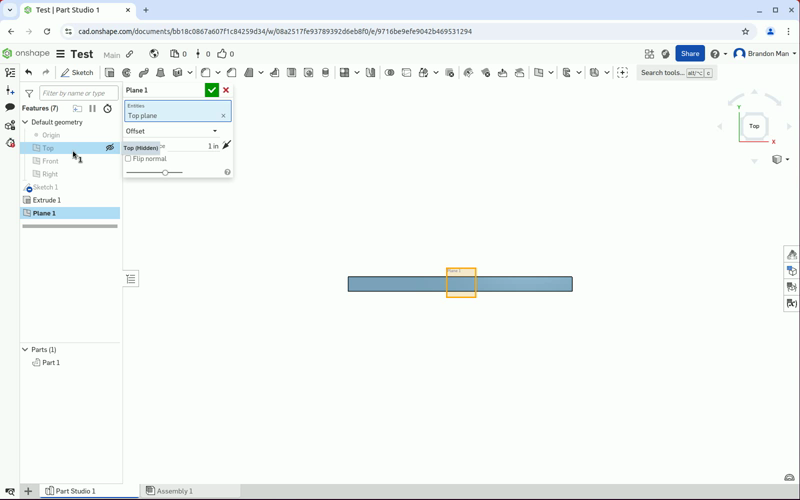
key(tab, 2)
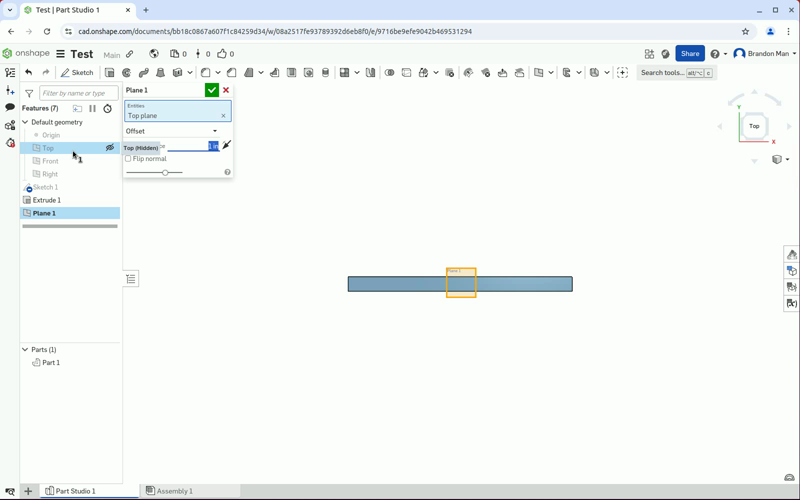
text(4.098)
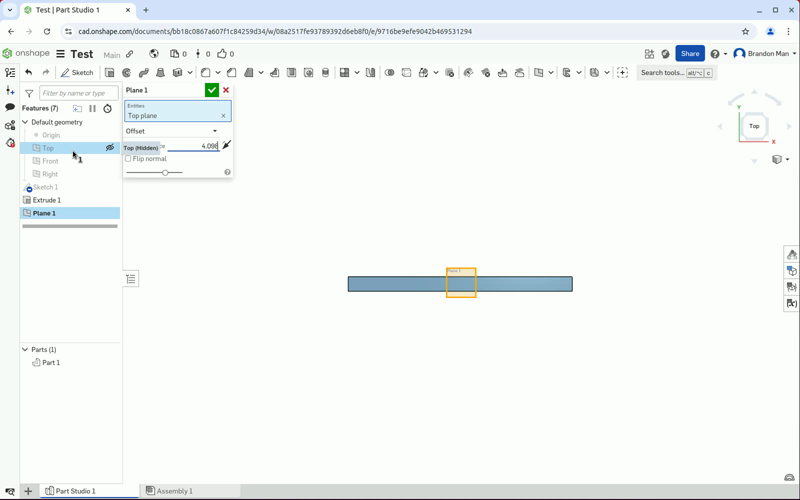
key(enter, 2)
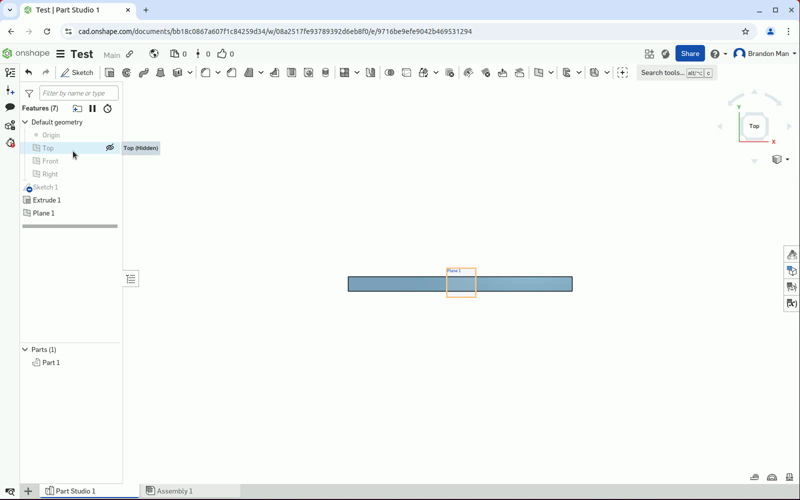
key(shift+s)
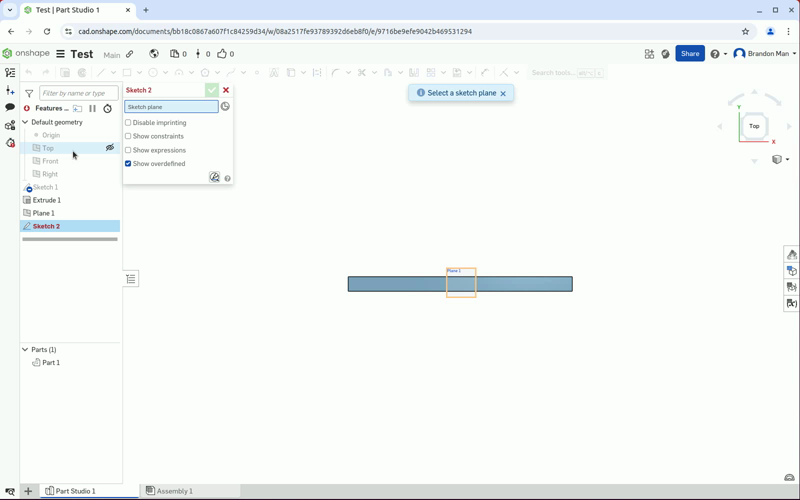
mouse_move(73, 215)
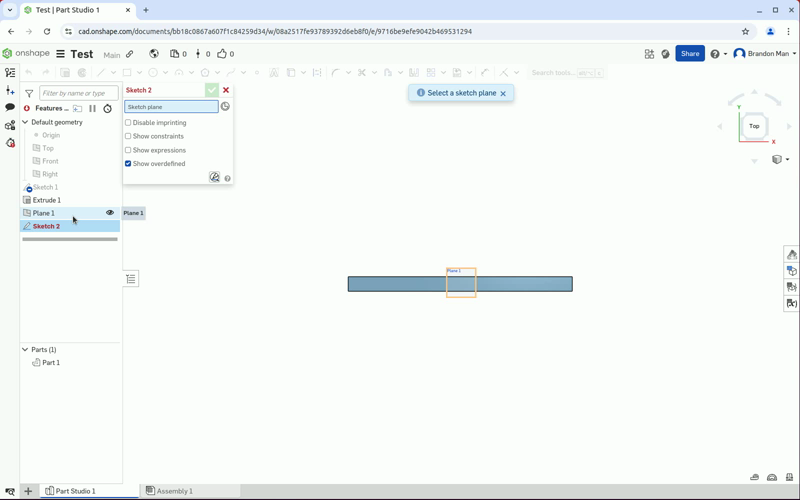
click(73, 215)
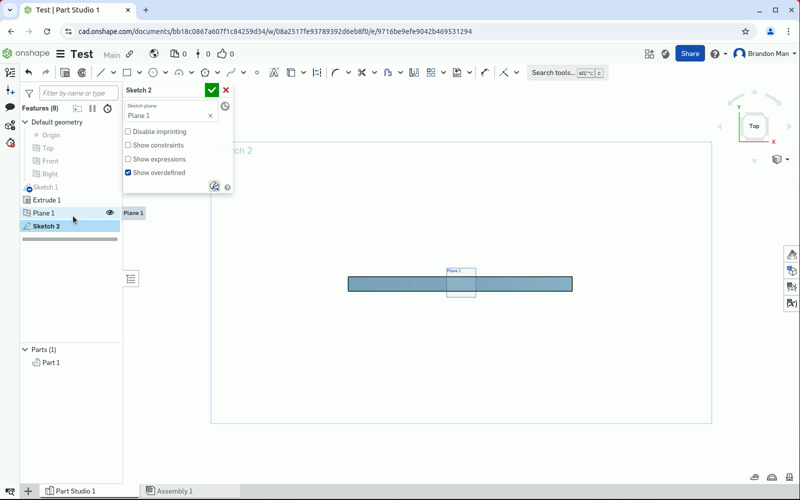
mouse_move(73, 352)
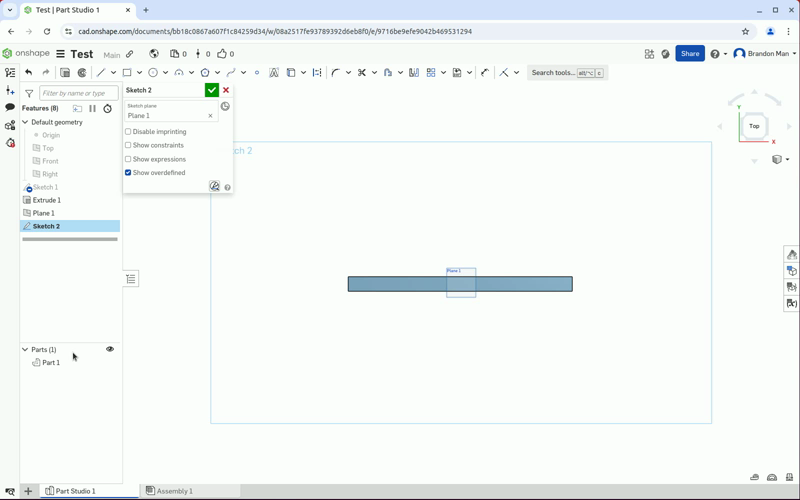
key(y)
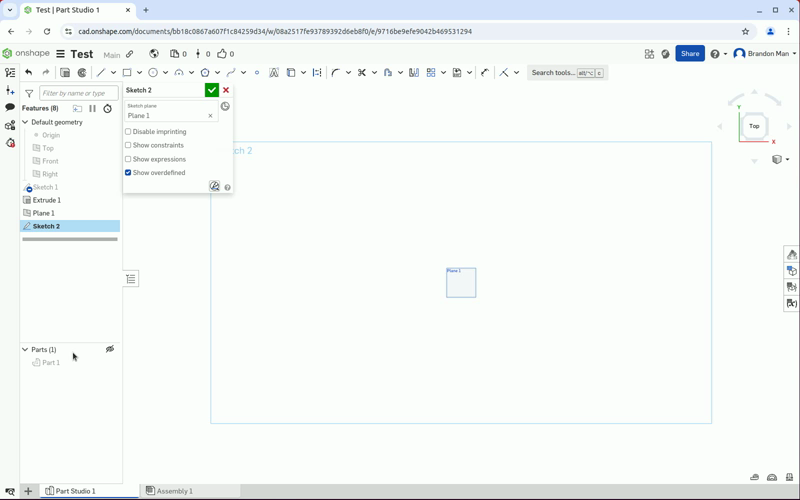
key(l)
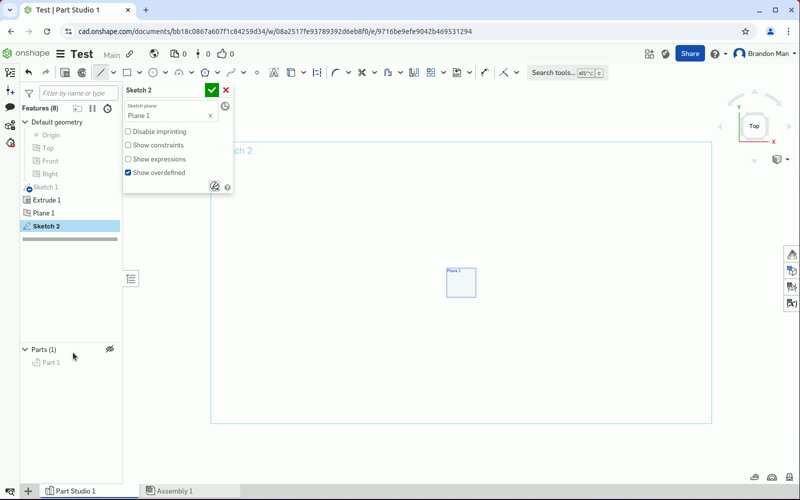
key_down(shift)
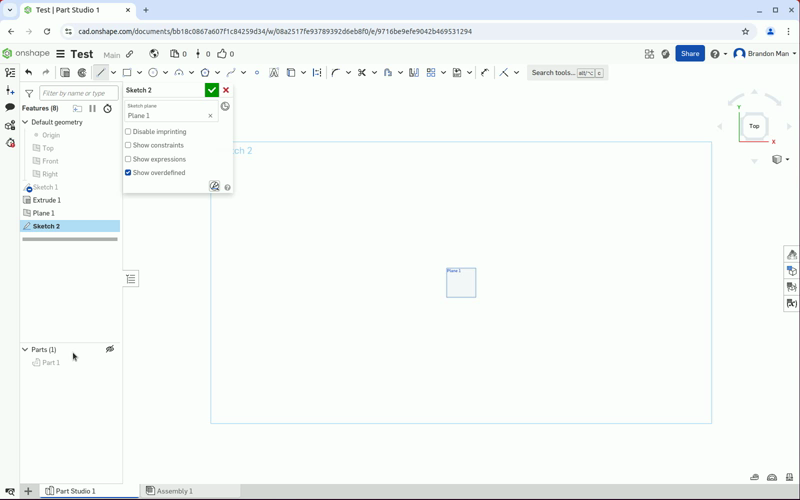
mouse_move(452, 291)
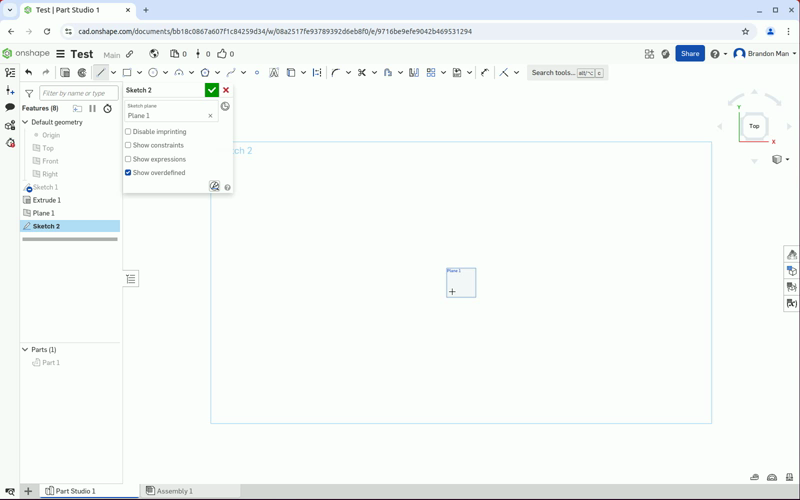
click(452, 291)
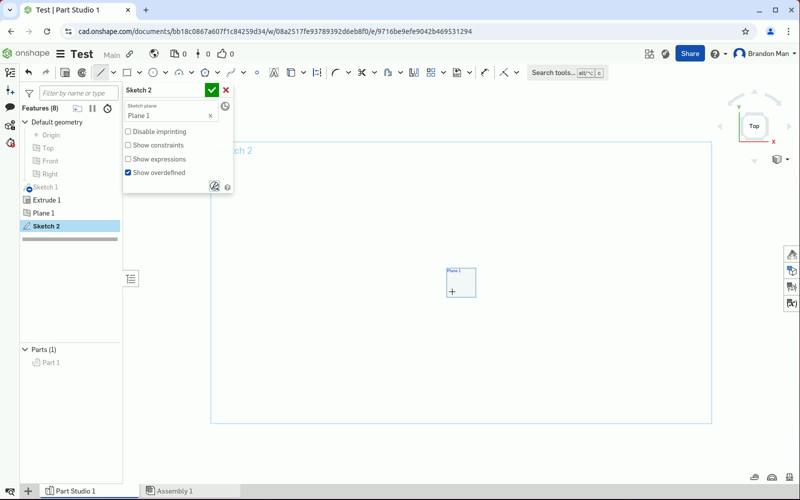
key_up(shift)
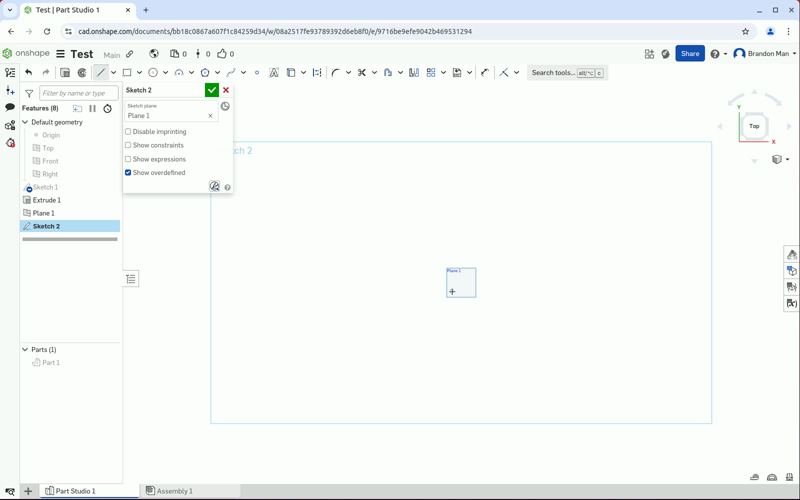
key_down(shift)
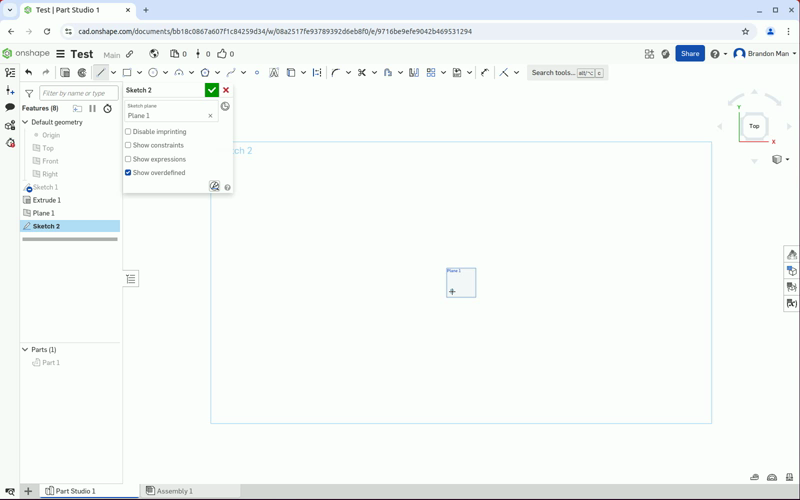
mouse_move(482, 291)
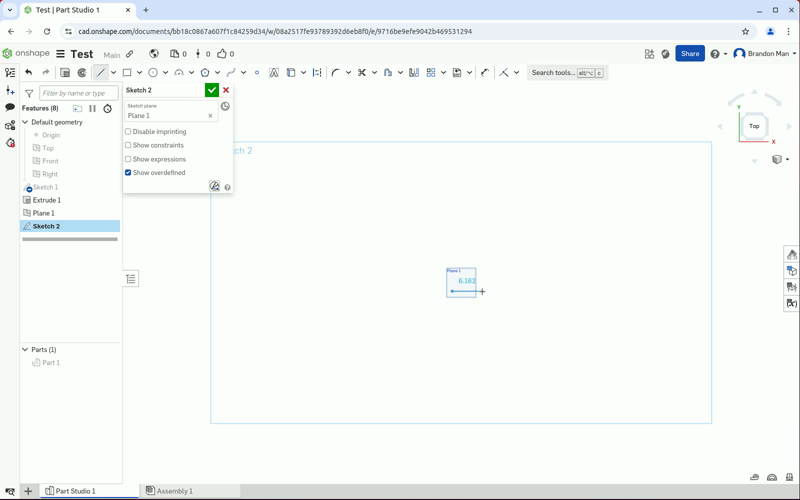
mouse_move(468, 291)
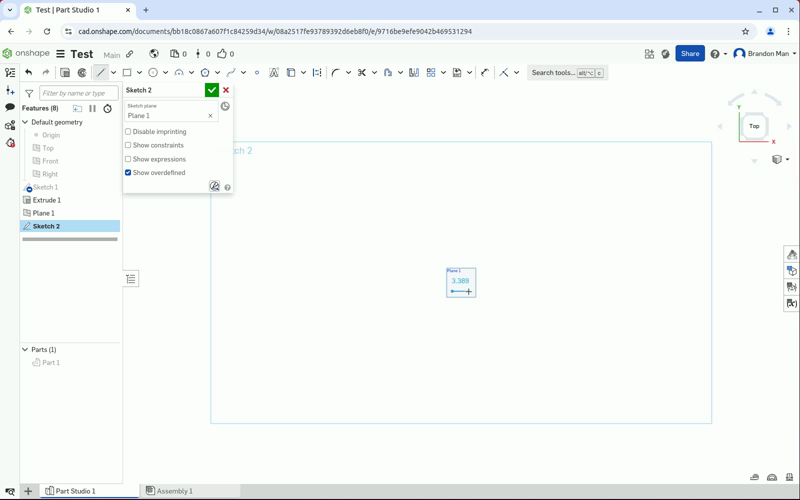
click(468, 291)
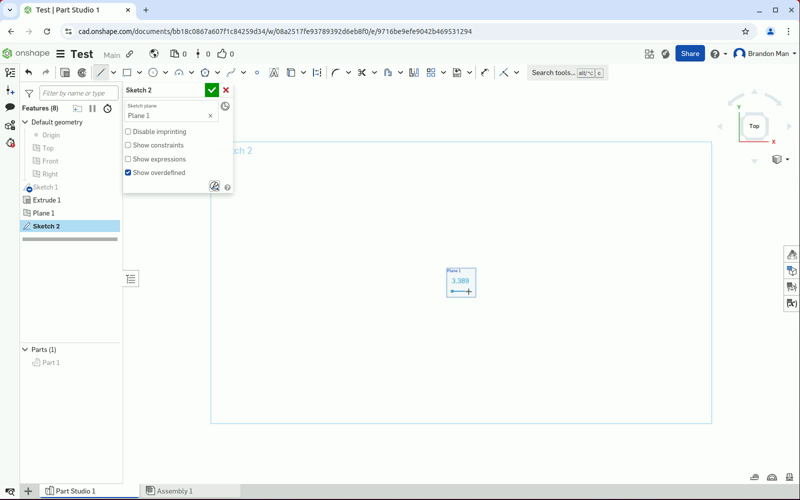
key_up(shift)
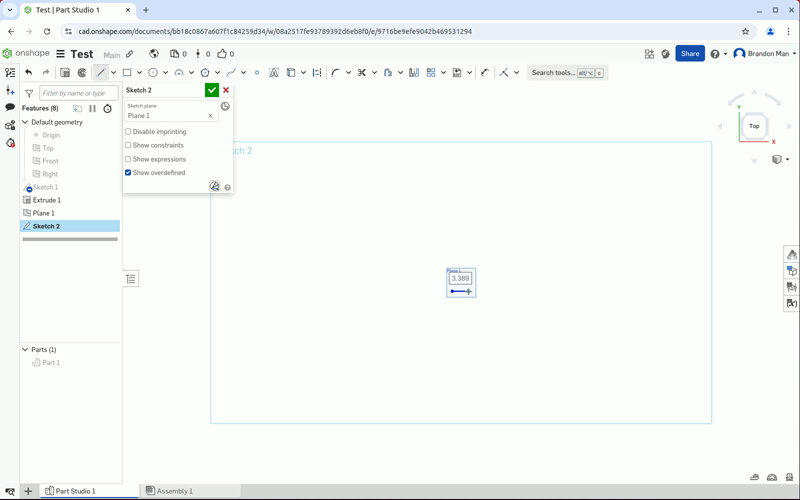
key_down(shift)
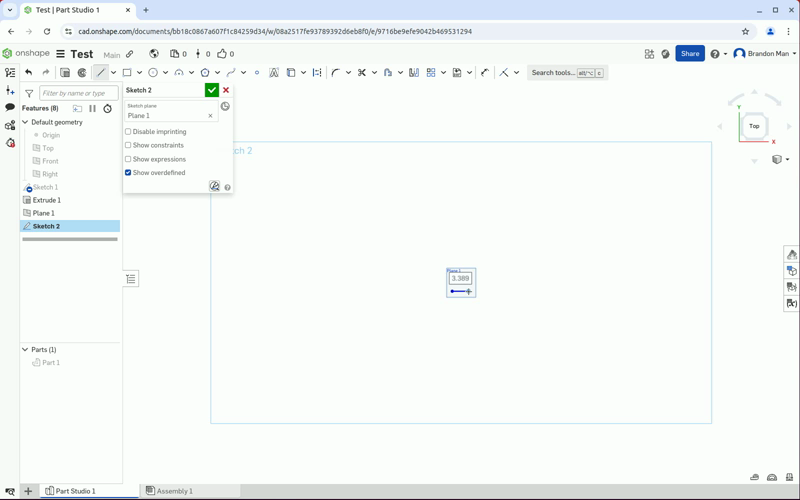
mouse_move(498, 291)
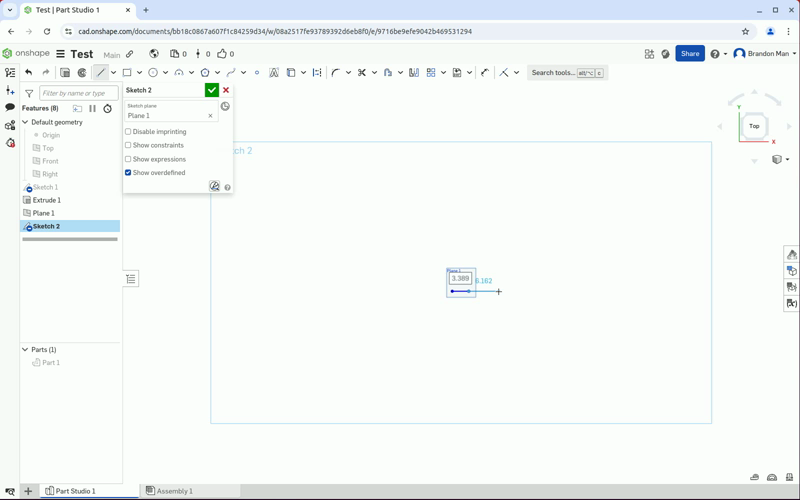
mouse_move(468, 274)
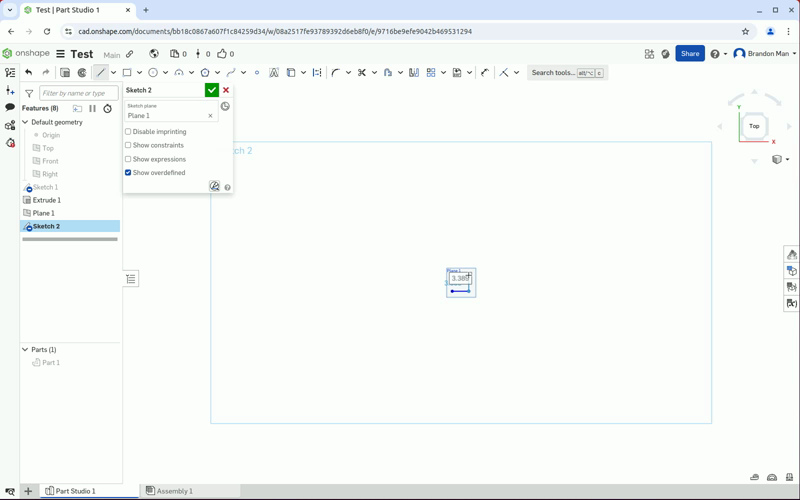
click(468, 274)
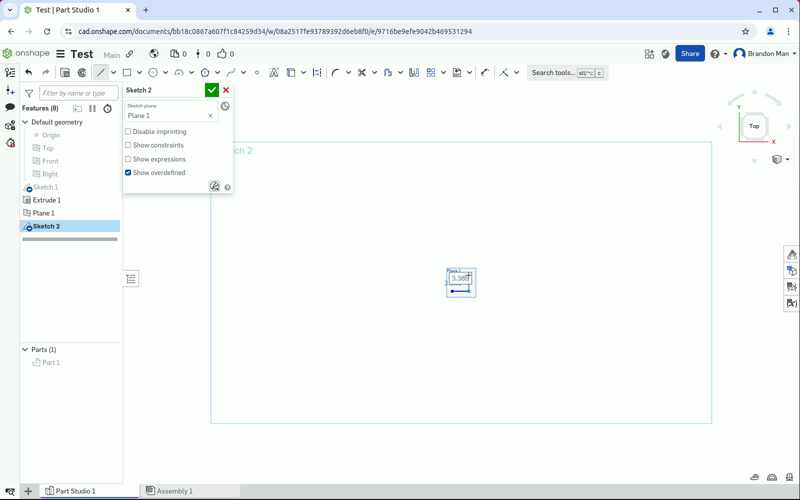
key_up(shift)
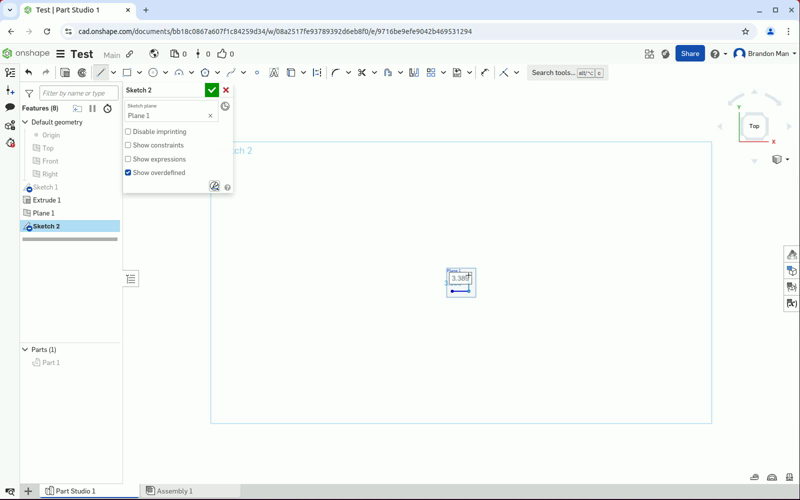
key_down(shift)
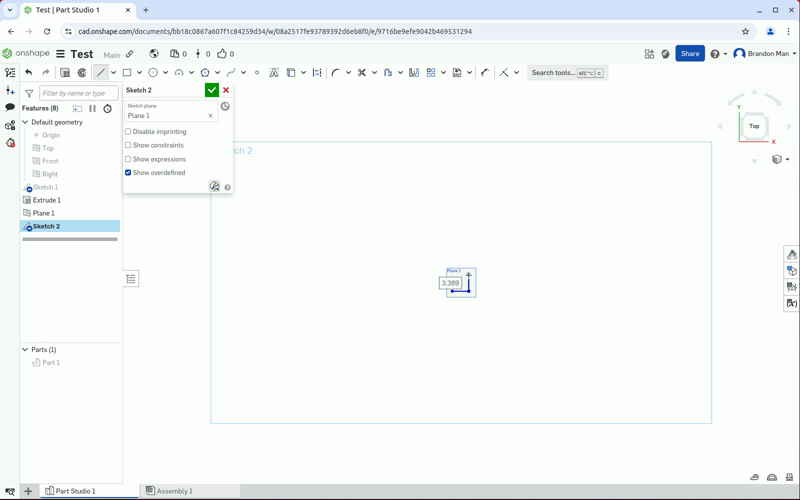
mouse_move(498, 274)
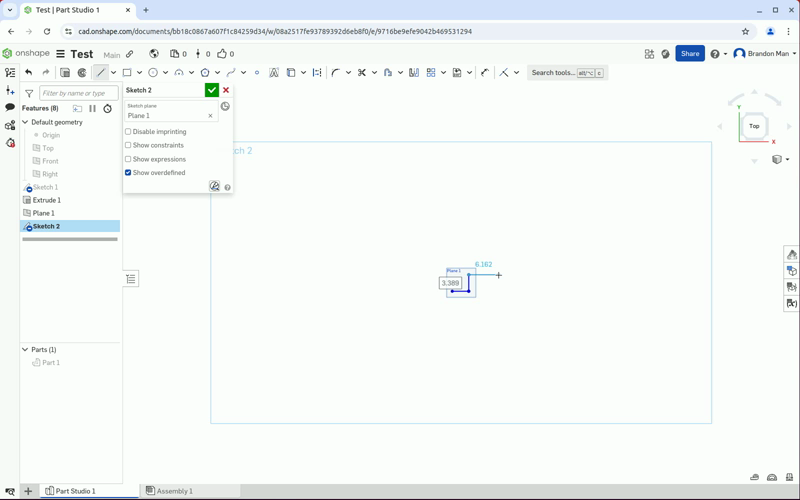
mouse_move(452, 274)
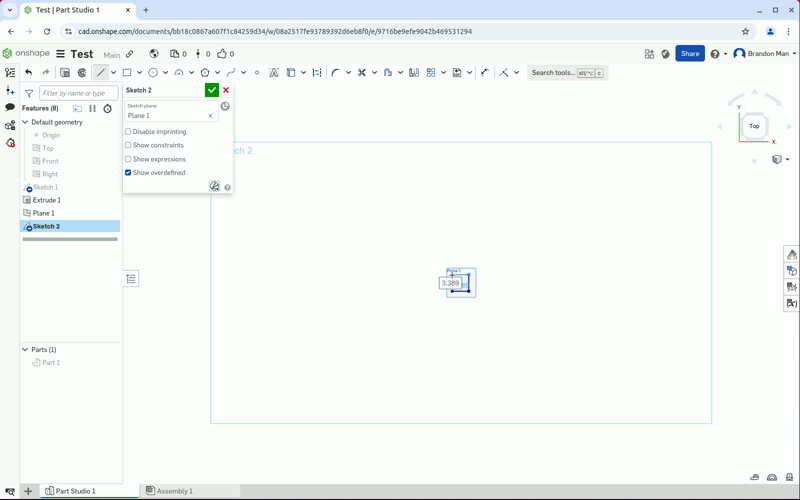
click(452, 274)
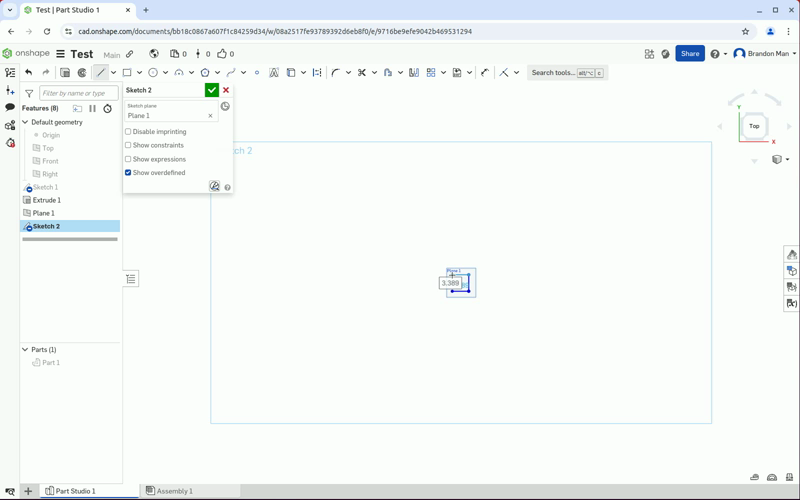
key_up(shift)
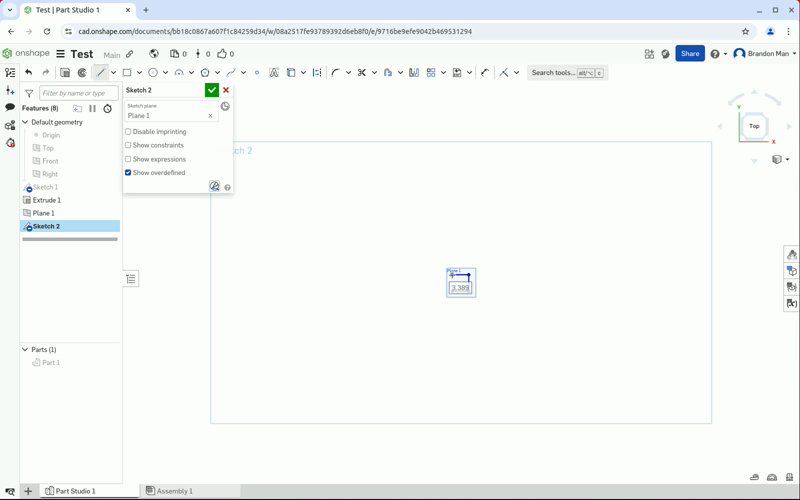
mouse_move(482, 274)
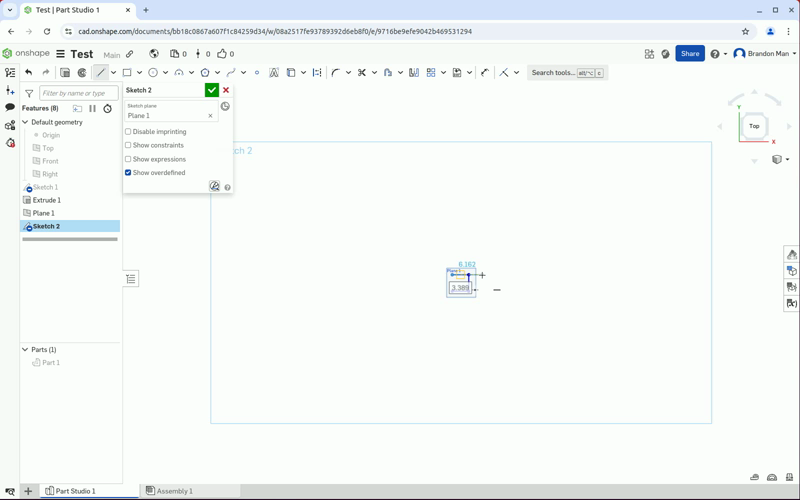
key_down(shift)
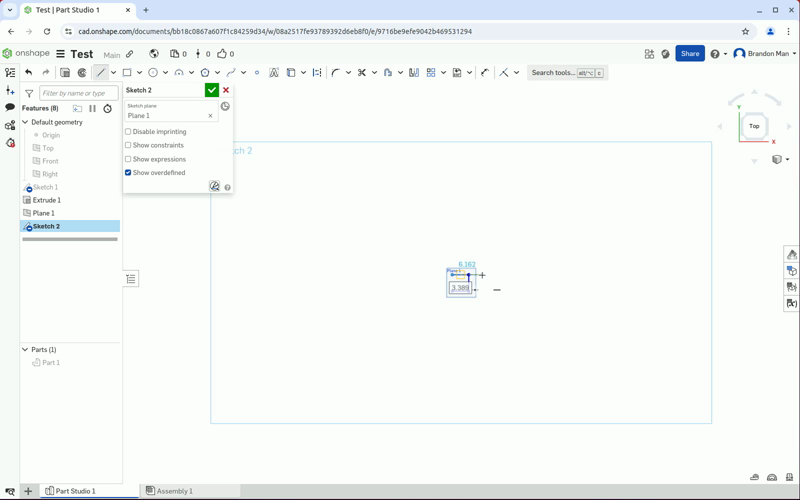
mouse_move(452, 291)
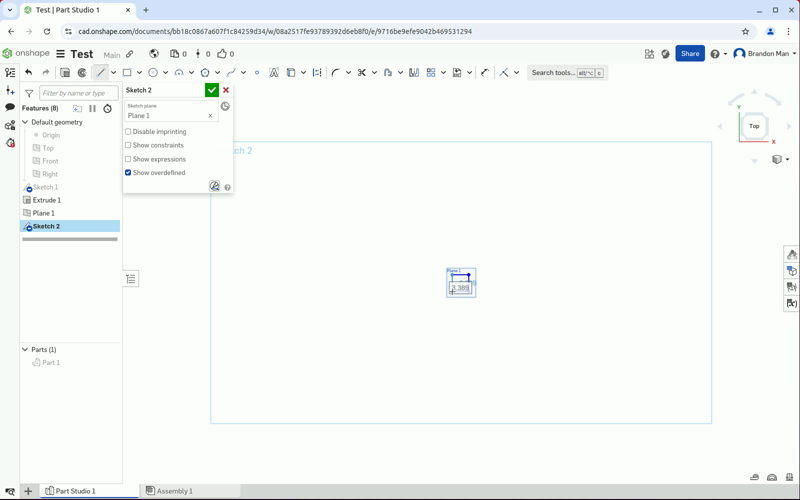
key_up(shift)
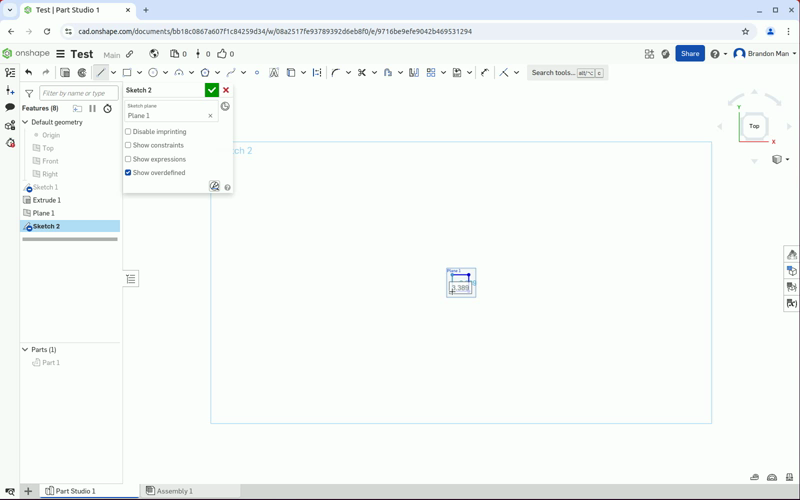
click(452, 291)
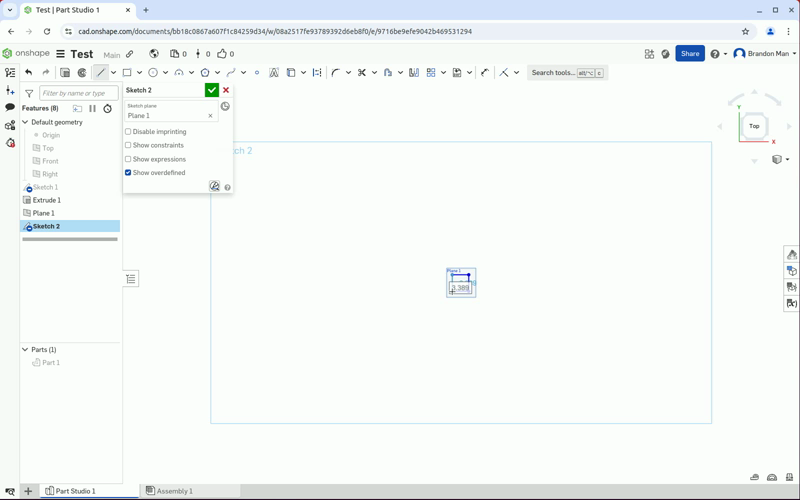
key(esc)
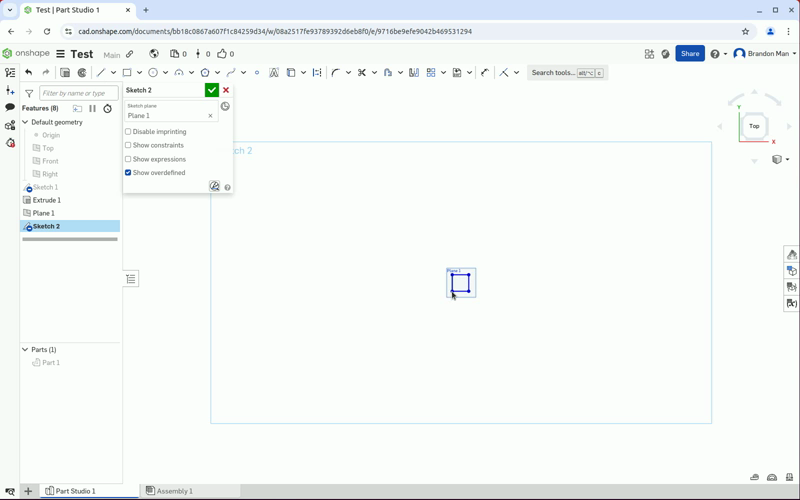
mouse_move(468, 290)
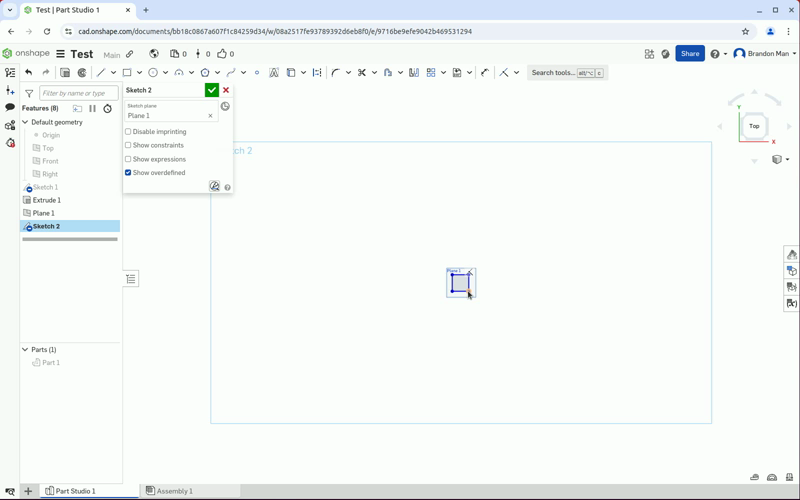
scroll(6)
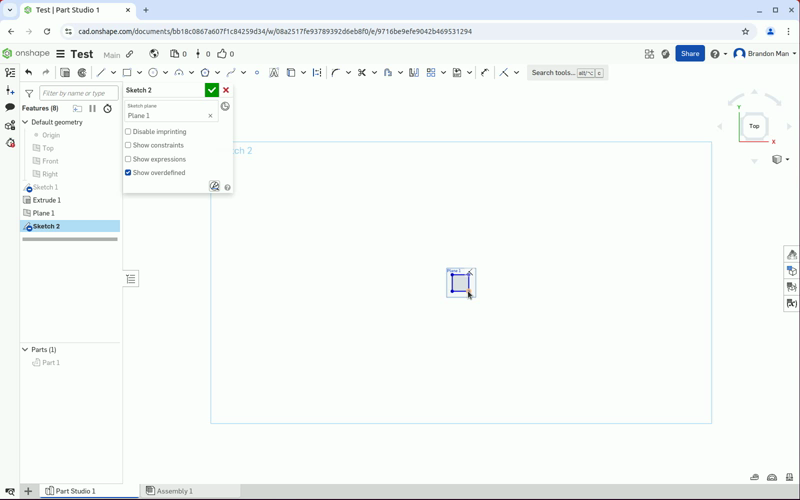
scroll(6)
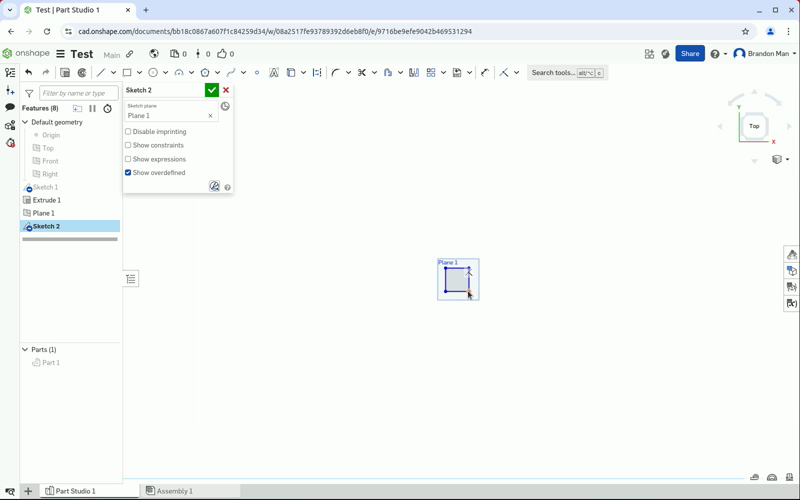
scroll(6)
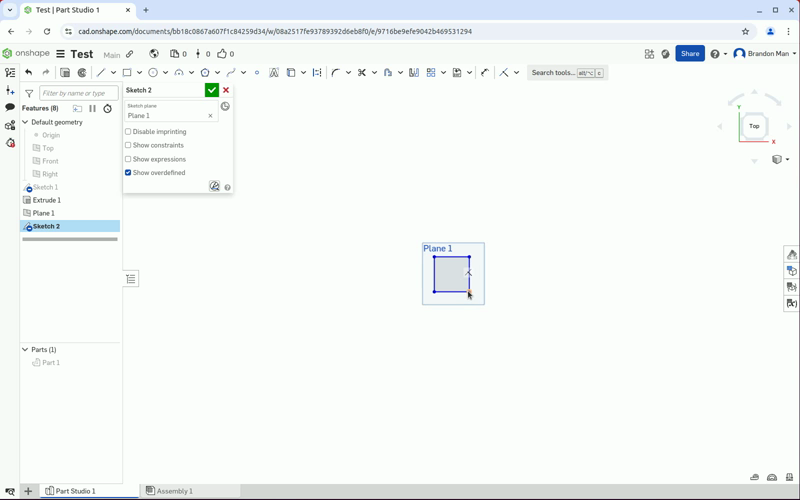
scroll(6)
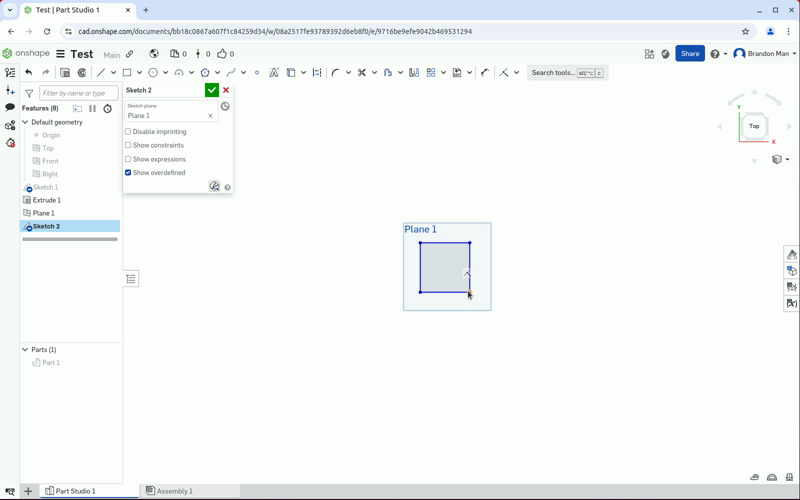
scroll(6)
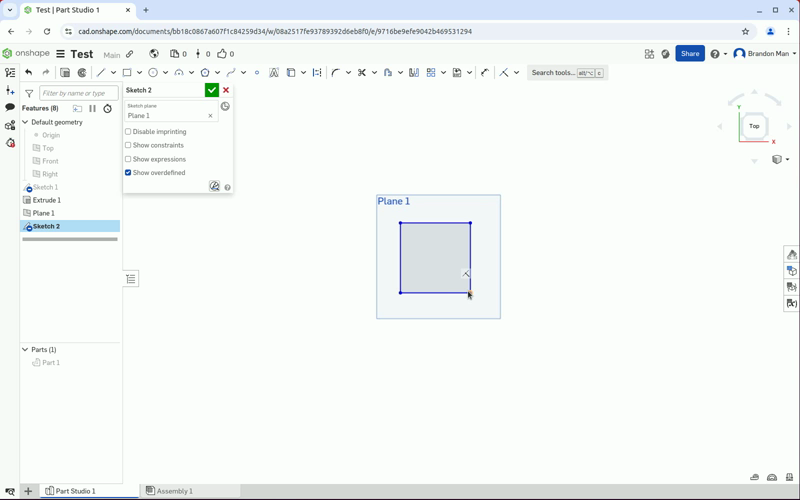
scroll(6)
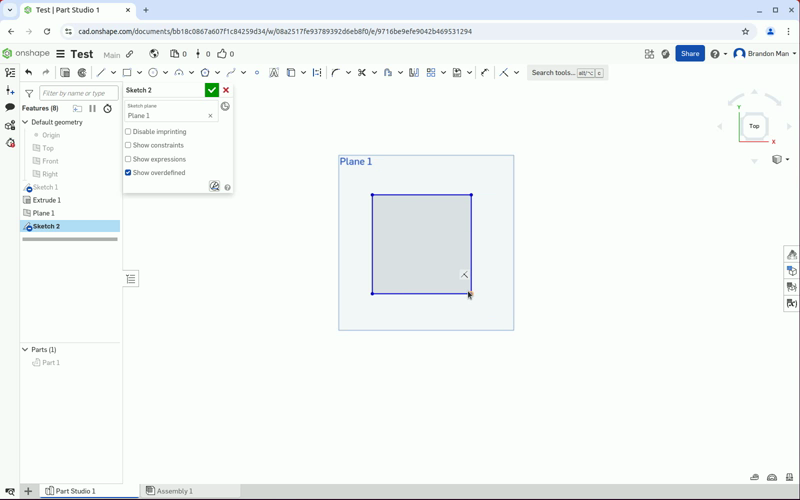
scroll(6)
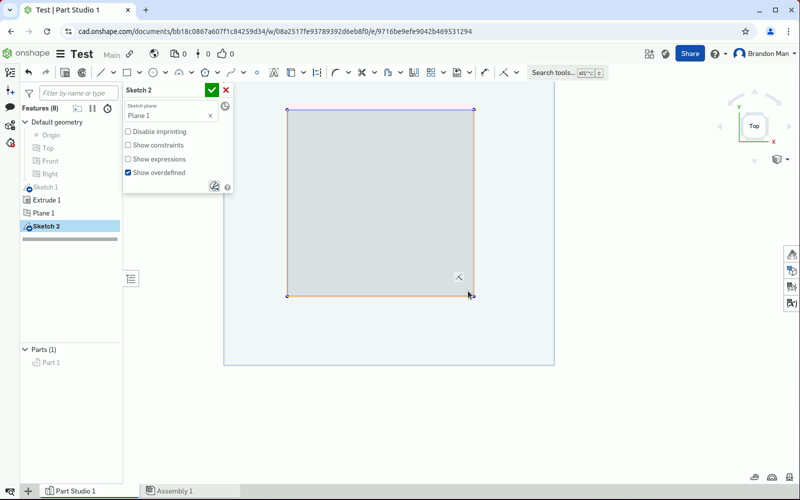
click(468, 290)
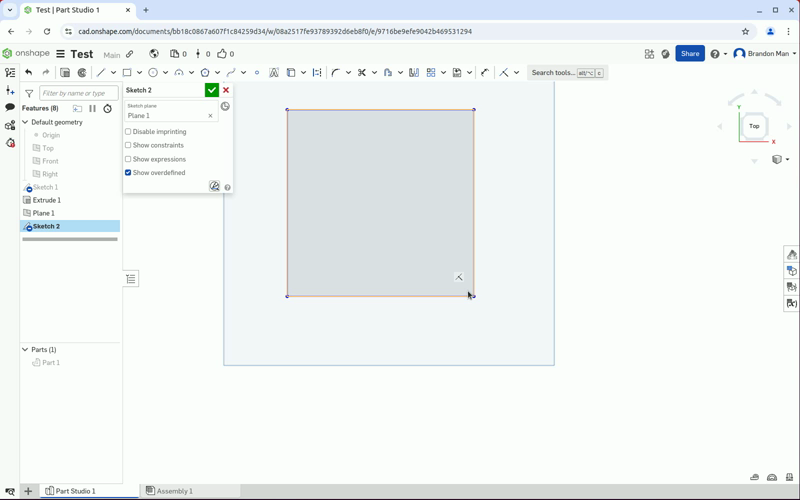
scroll(-6)
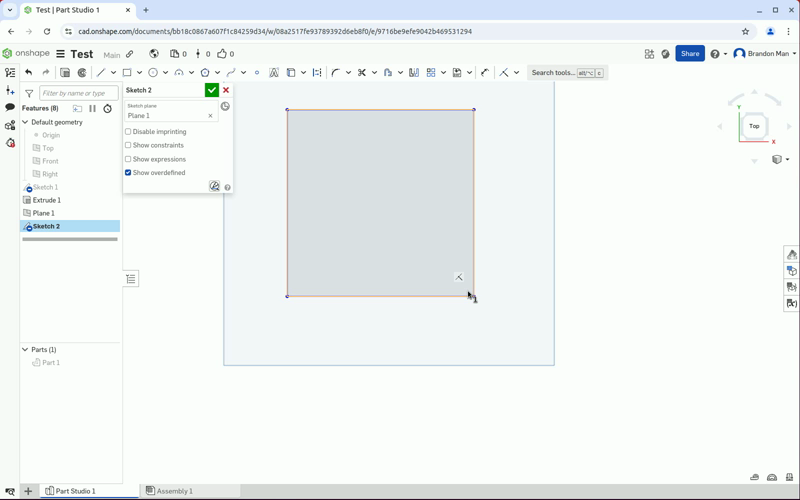
scroll(-6)
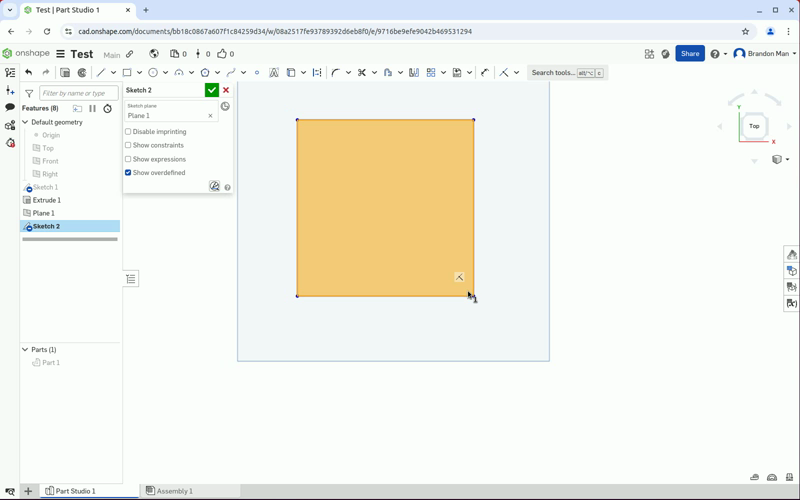
scroll(-6)
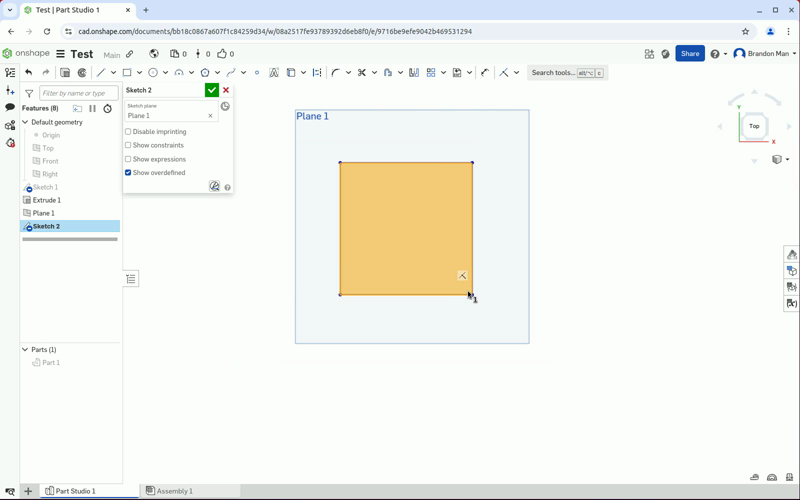
scroll(-6)
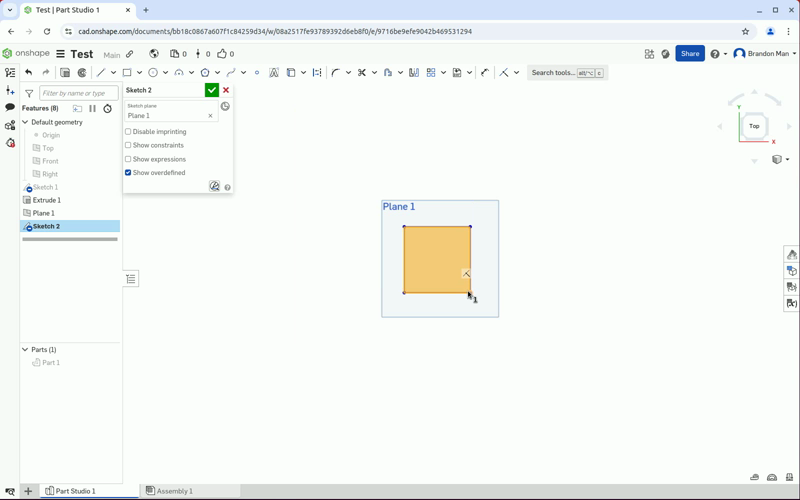
scroll(-6)
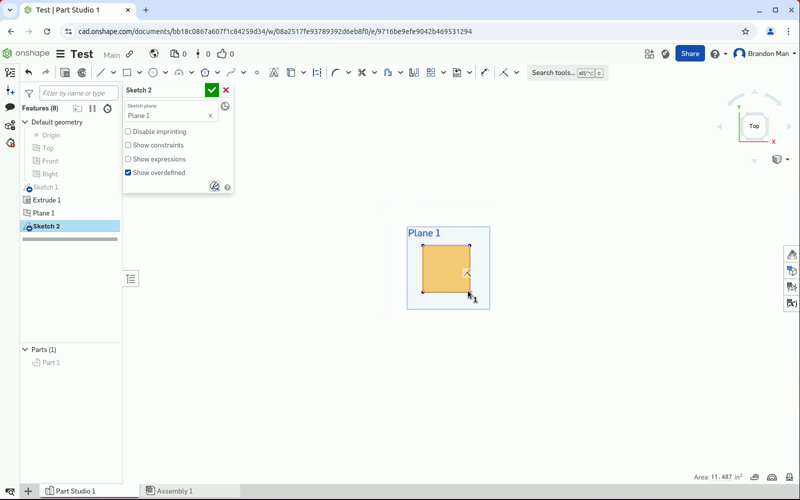
scroll(-6)
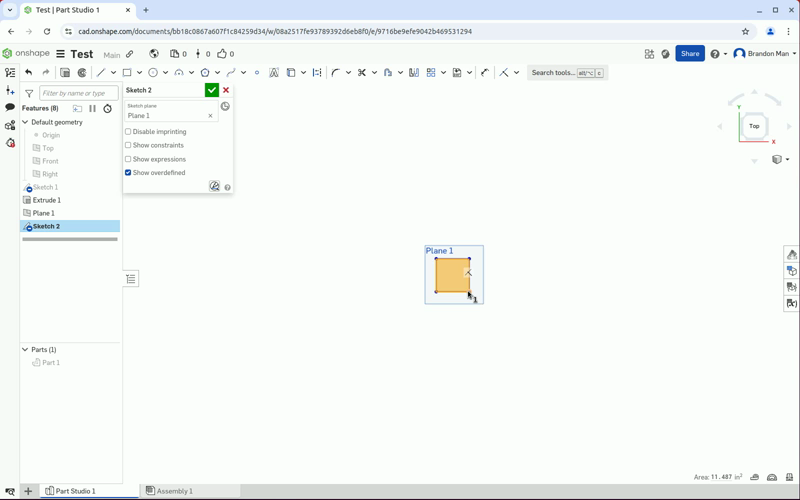
scroll(-6)
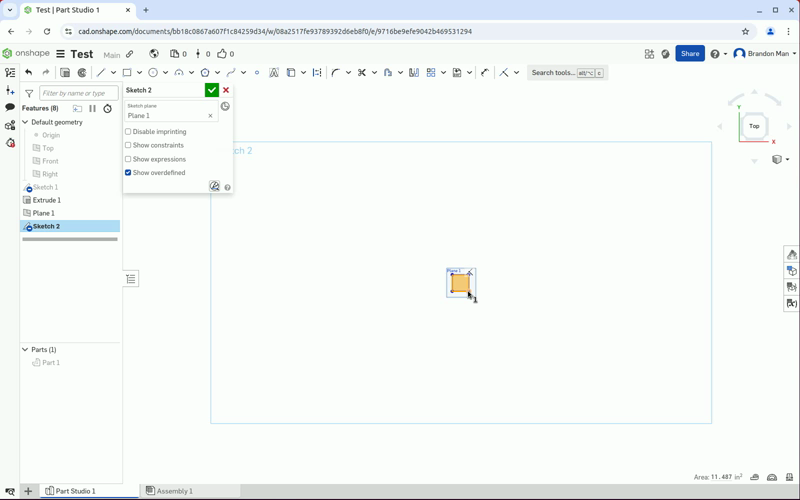
mouse_move(73, 352)
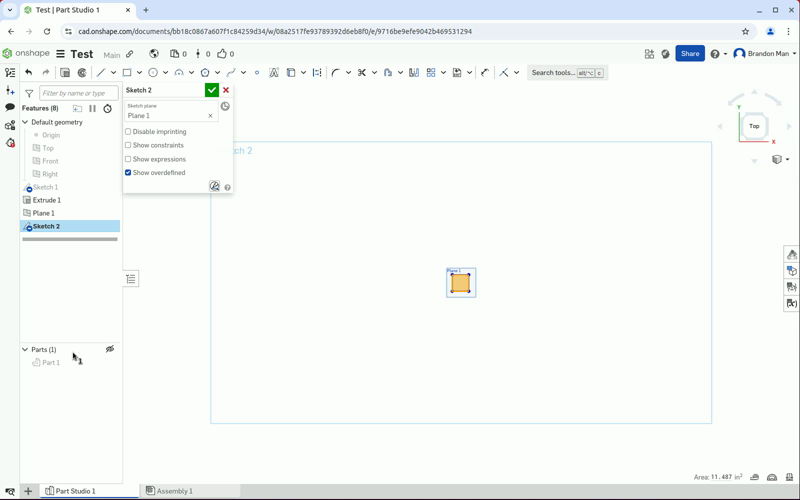
key(shift+y)
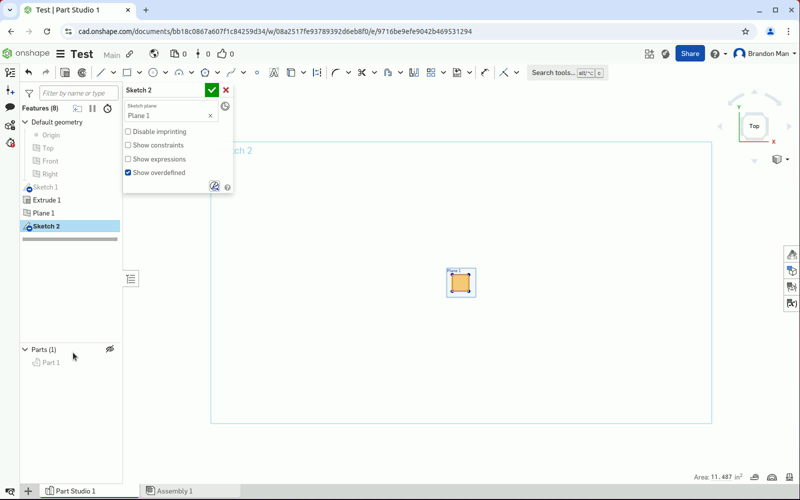
key(shift+e)
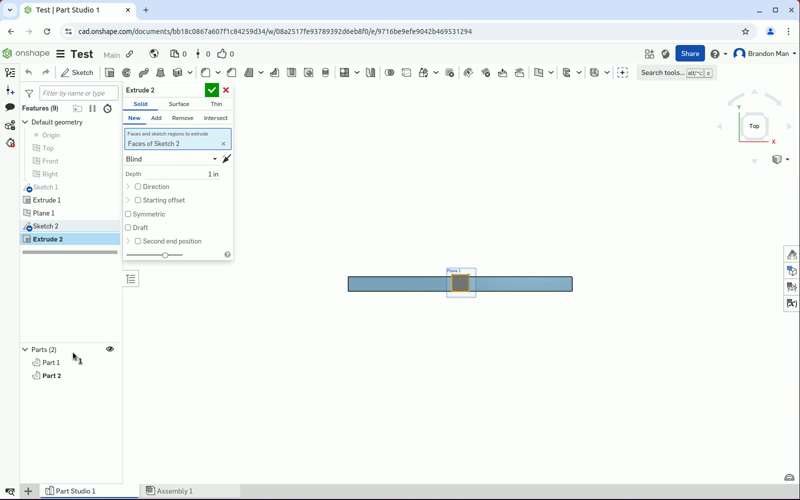
mouse_move(143, 106)
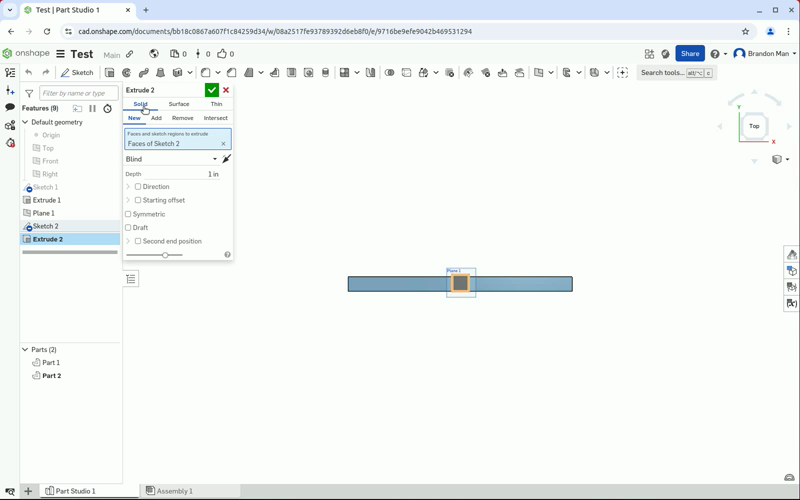
click(143, 106)
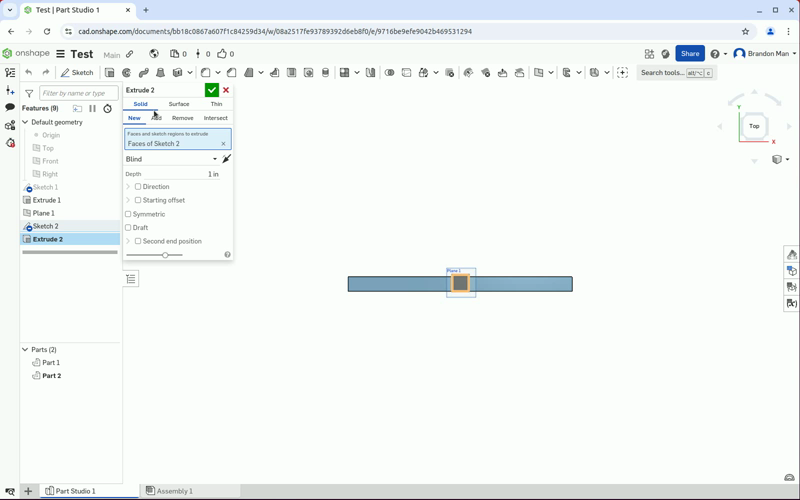
mouse_move(186, 120)
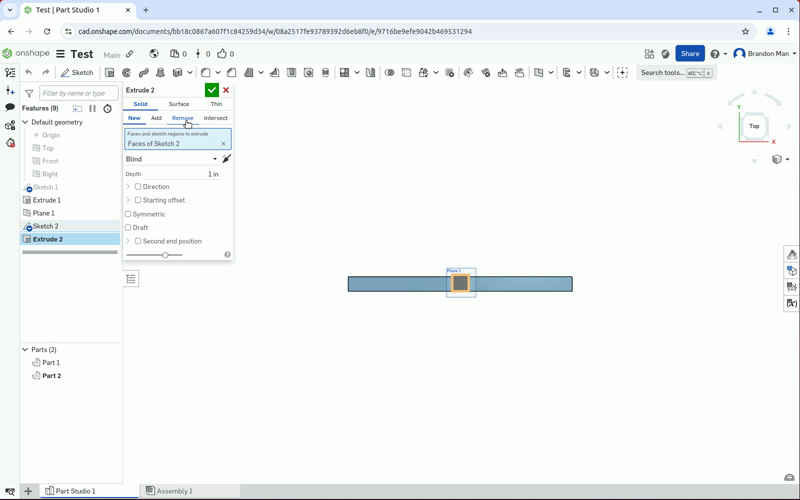
click(186, 120)
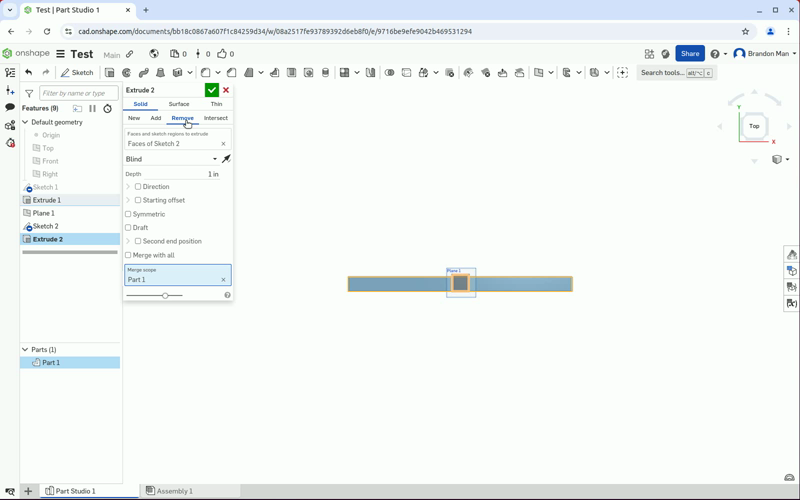
key(tab, 4)
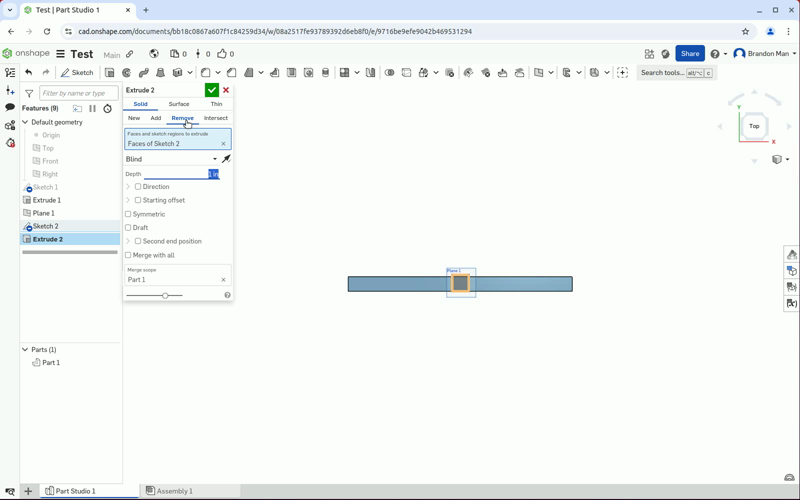
text(2.166)
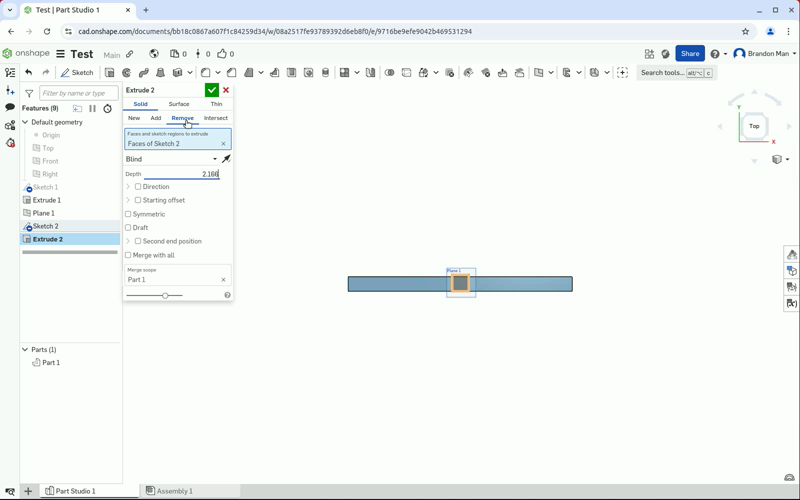
key(tab, 6)
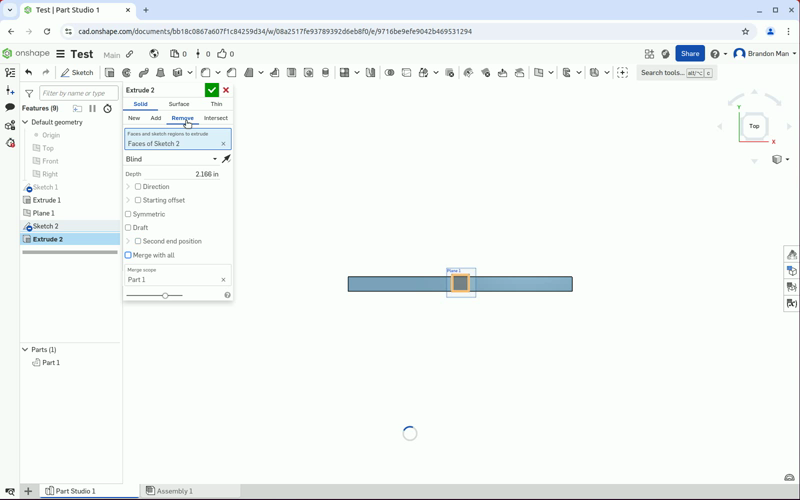
key(space)
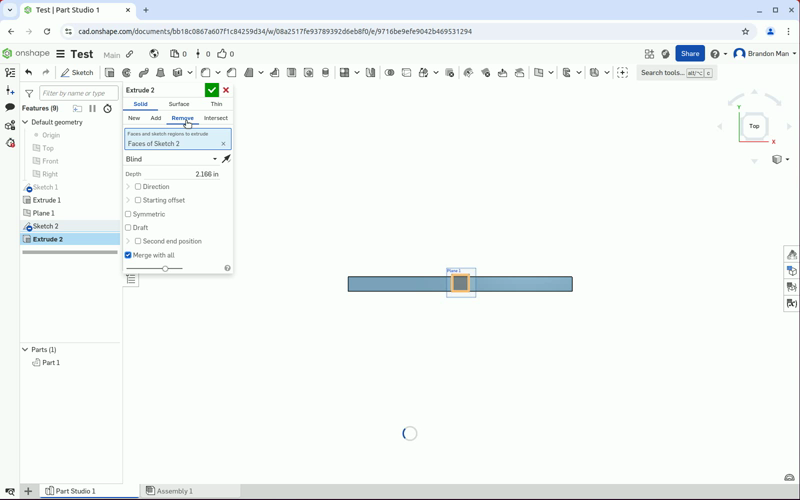
key(enter)
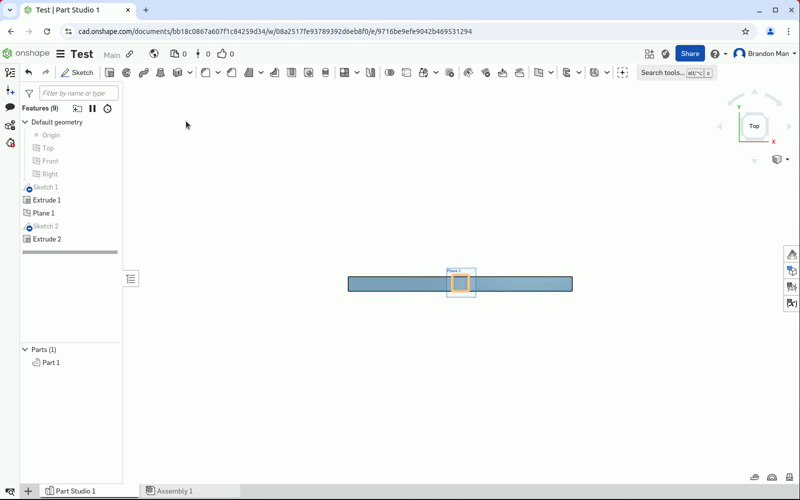
key(shift+h)
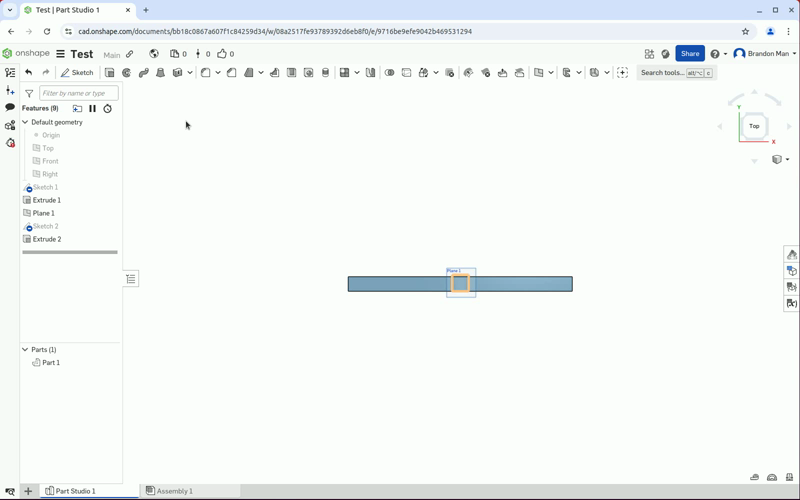
key(shift+h)
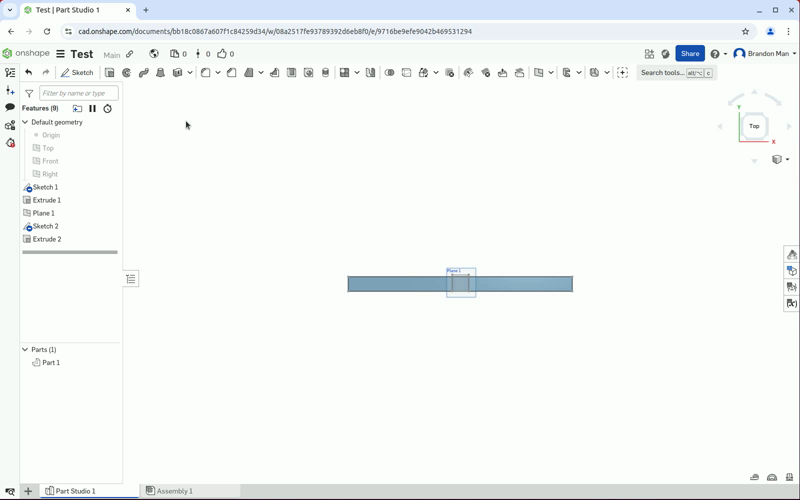
key(shift+7)
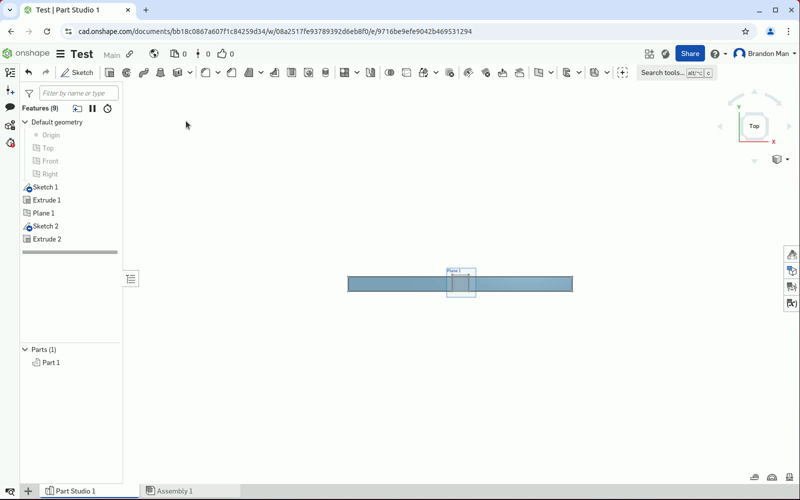
key(up, 3)
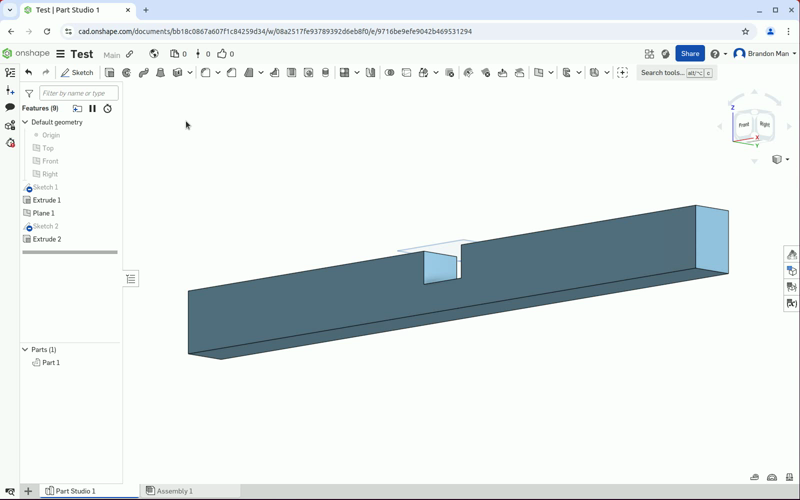
key(left, 3)
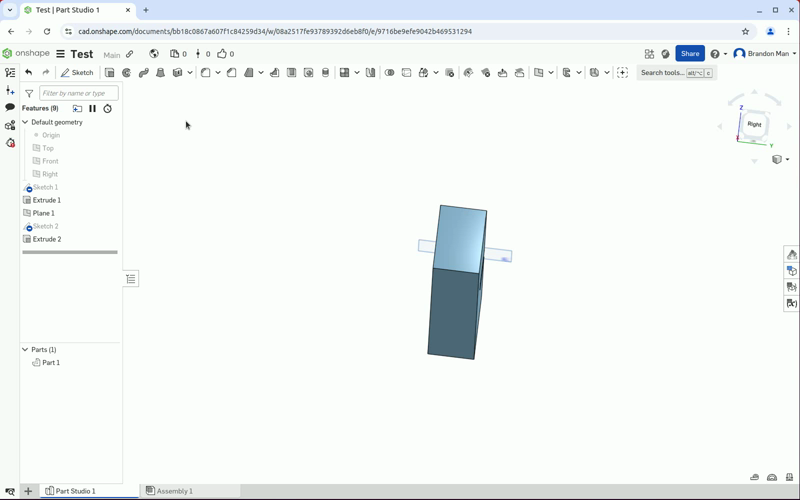
key(right, 3)
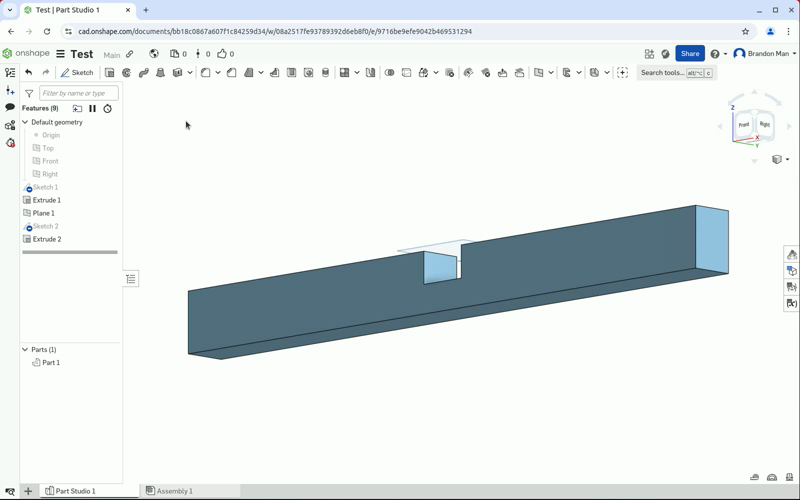
key(down, 3)
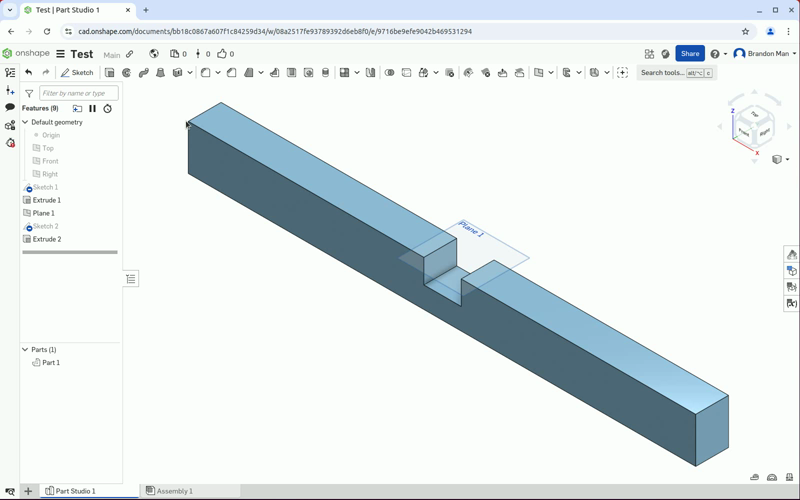
mouse_move(73, 189)
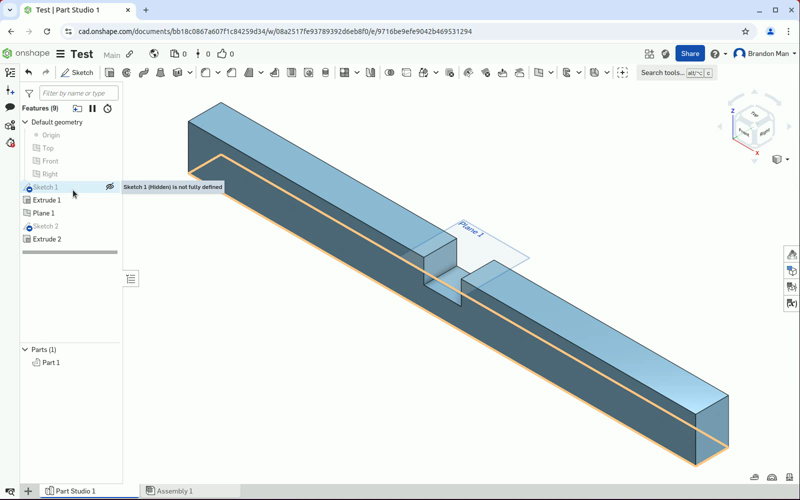
click(73, 189)